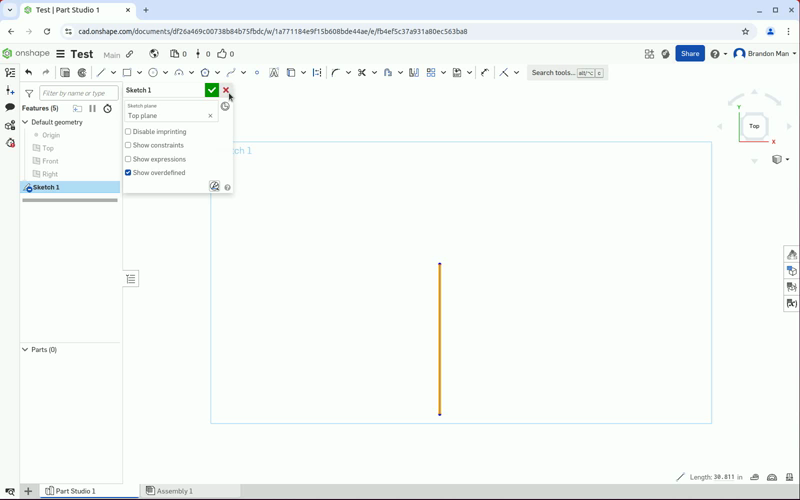
key(shift+h)
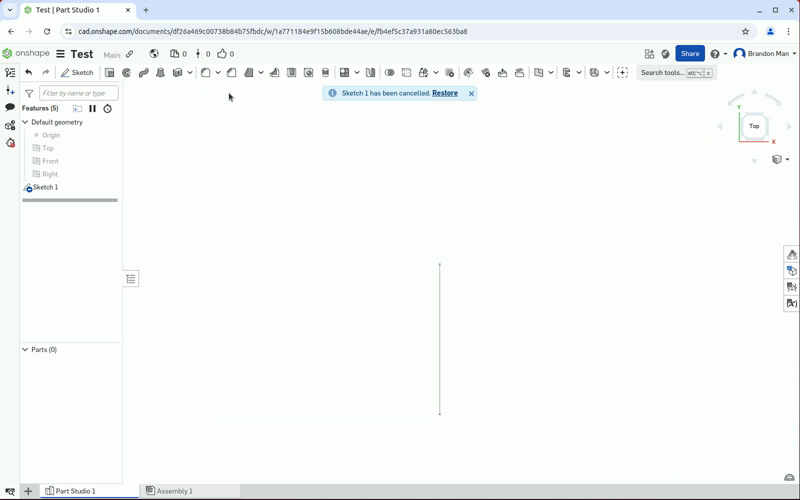
key(shift+s)
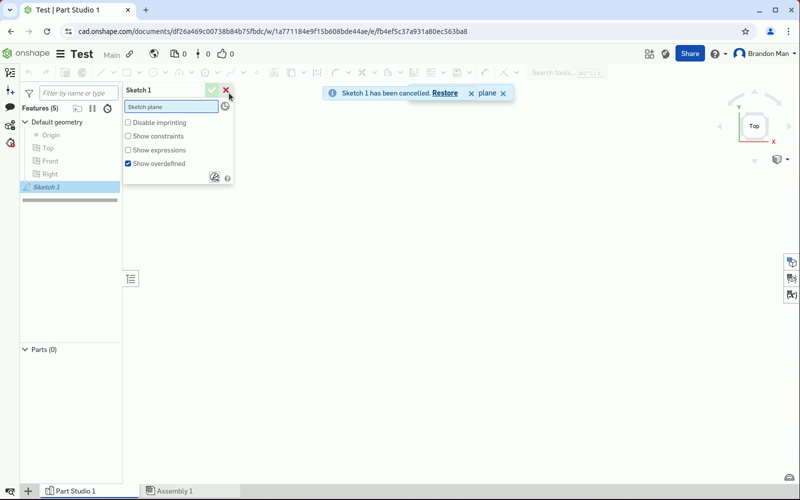
mouse_move(73, 150)
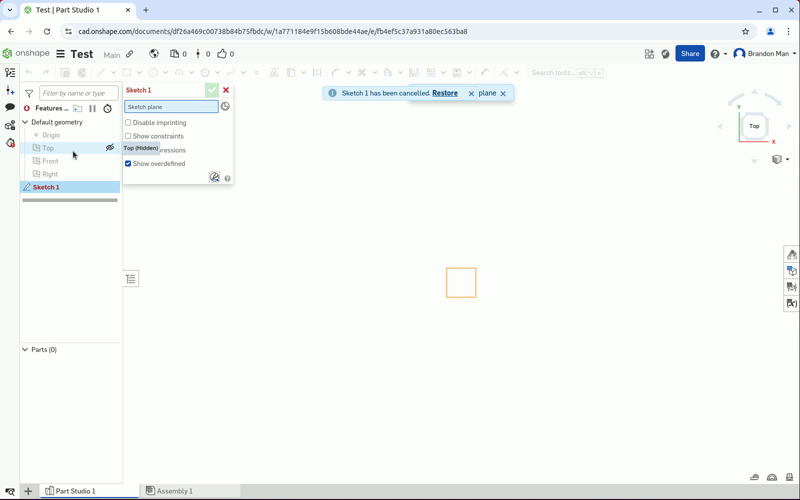
click(73, 150)
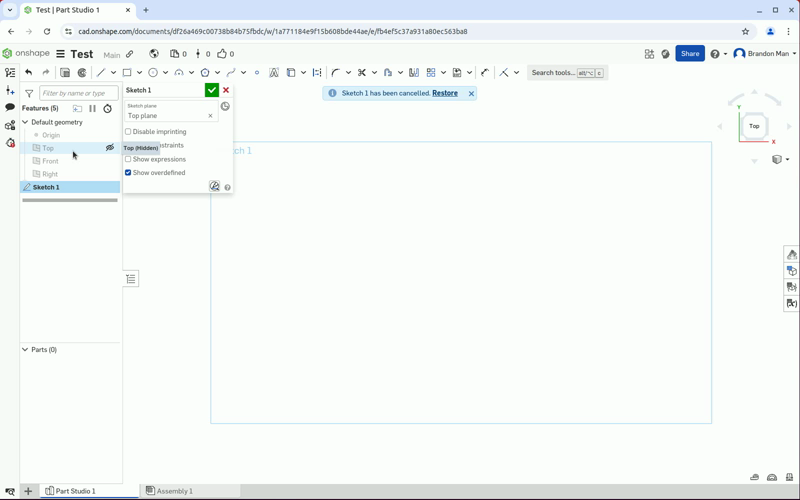
mouse_move(73, 352)
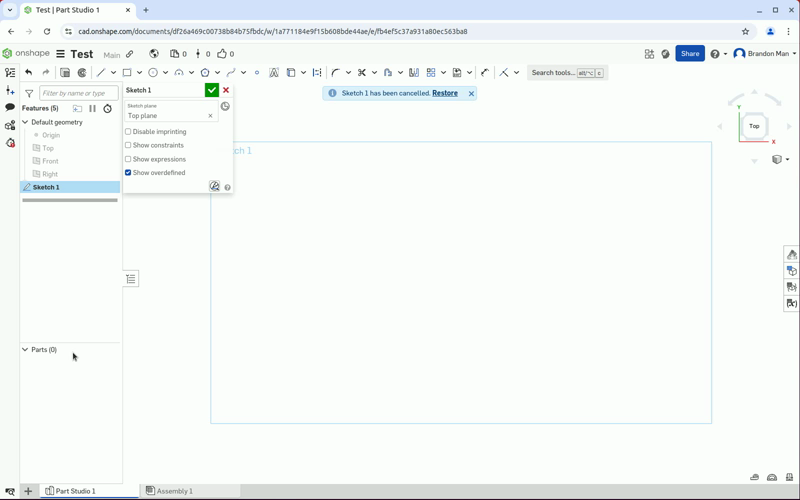
key(y)
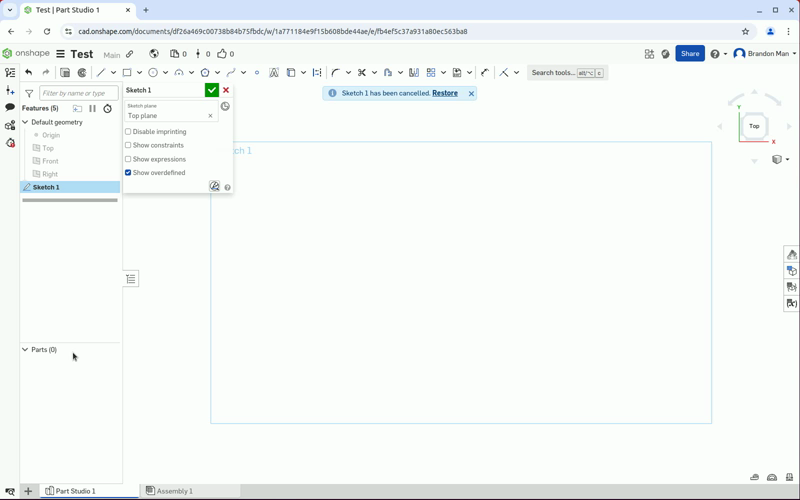
key(l)
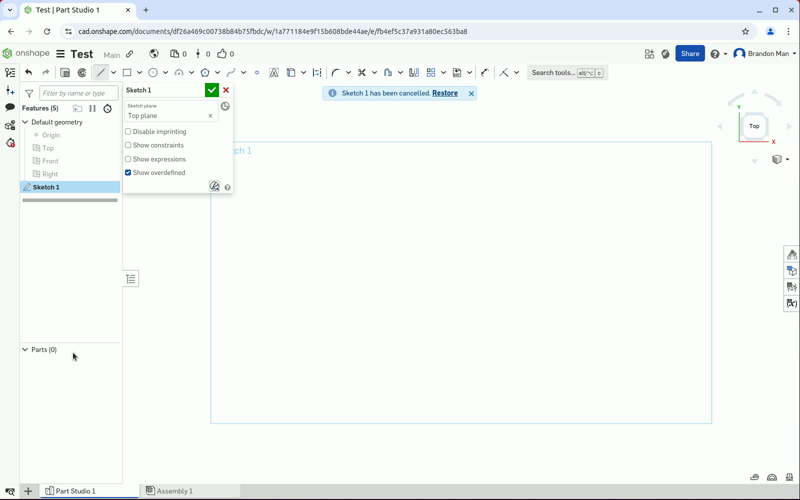
key_down(shift)
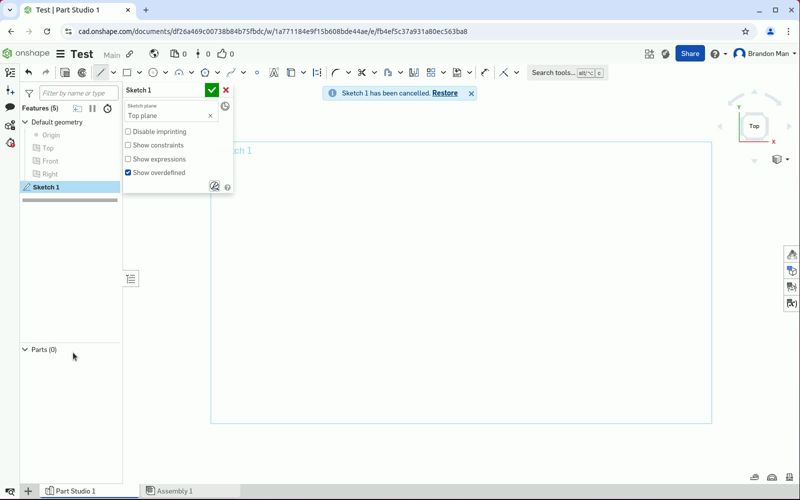
mouse_move(348, 286)
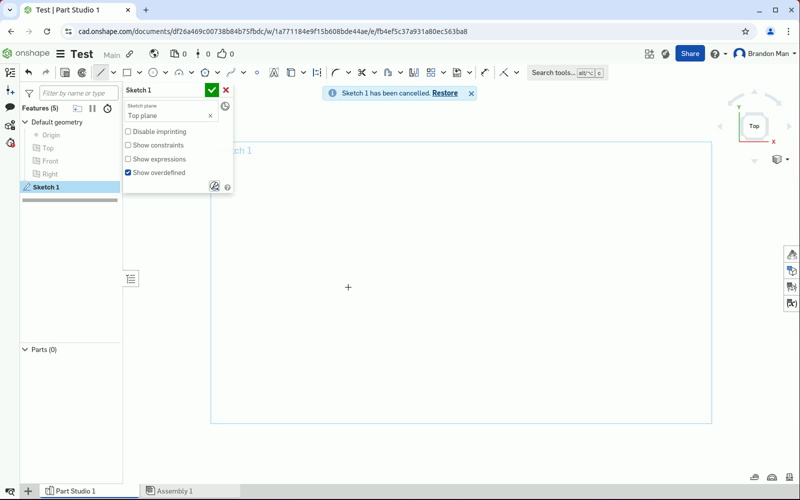
click(348, 286)
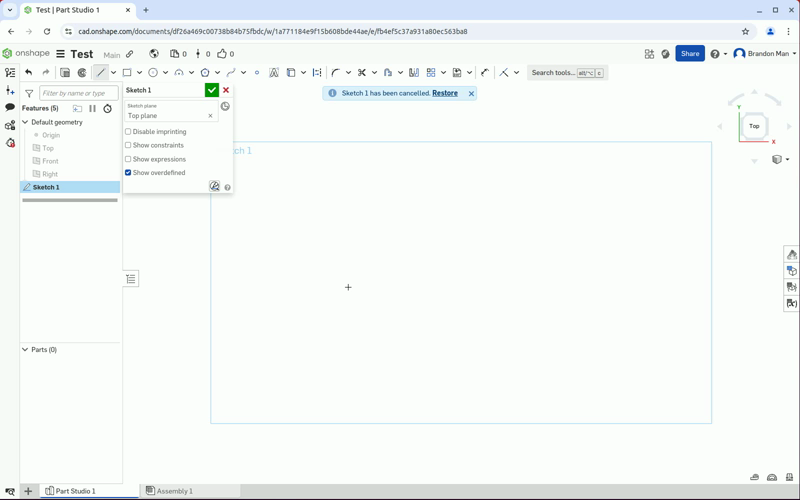
key_up(shift)
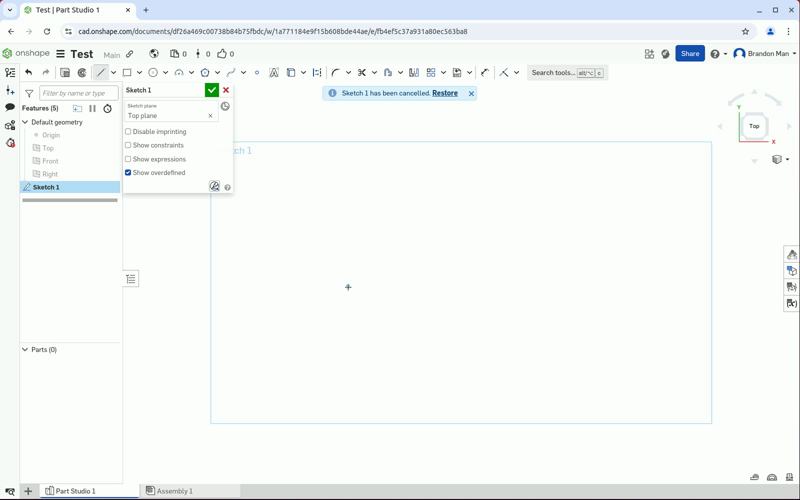
key_down(shift)
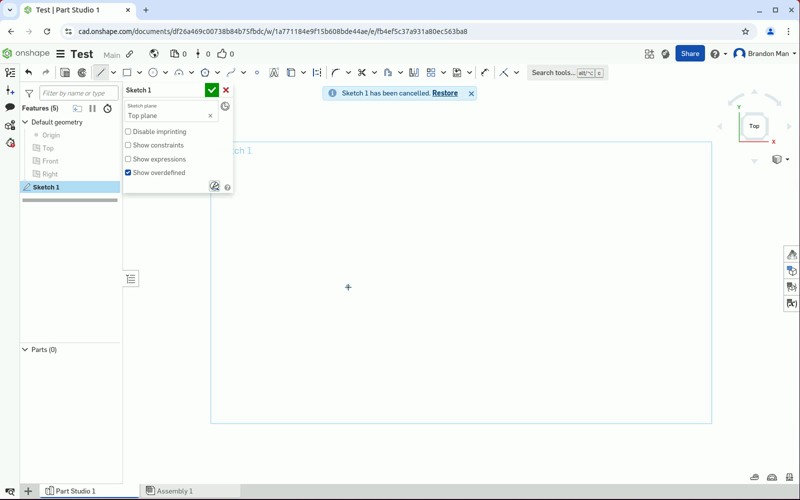
mouse_move(407, 380)
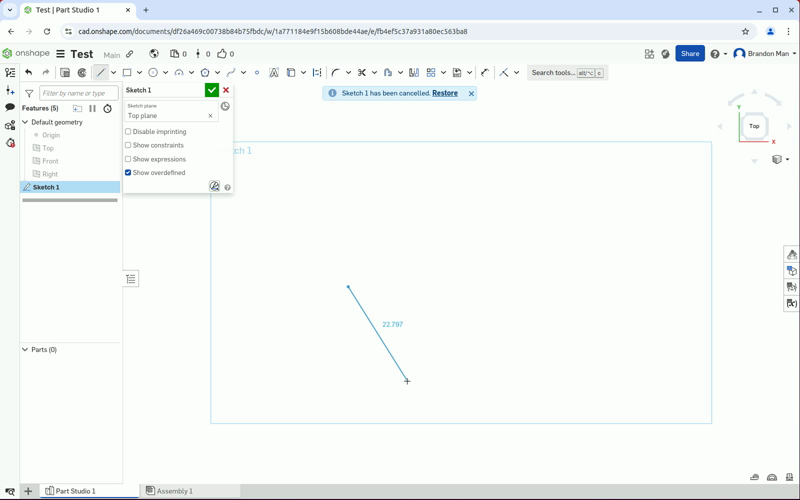
click(407, 380)
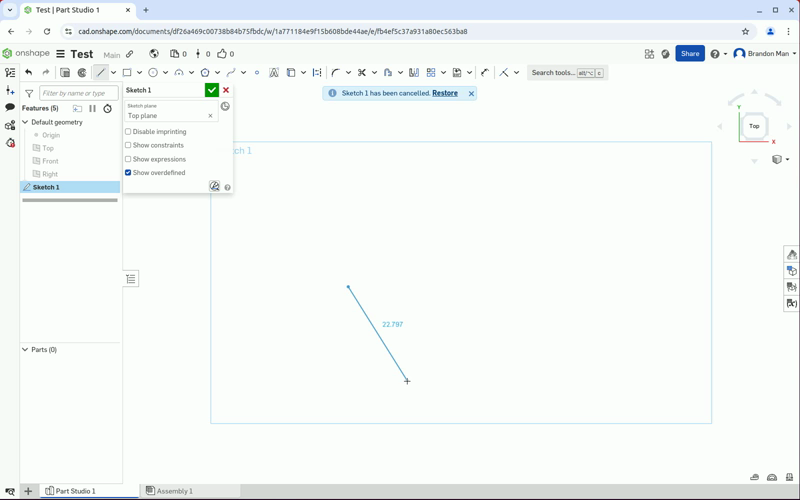
key_up(shift)
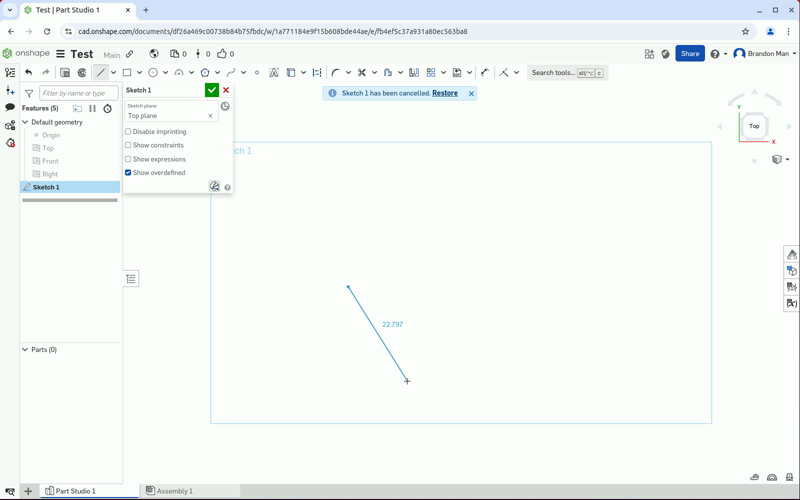
key_down(shift)
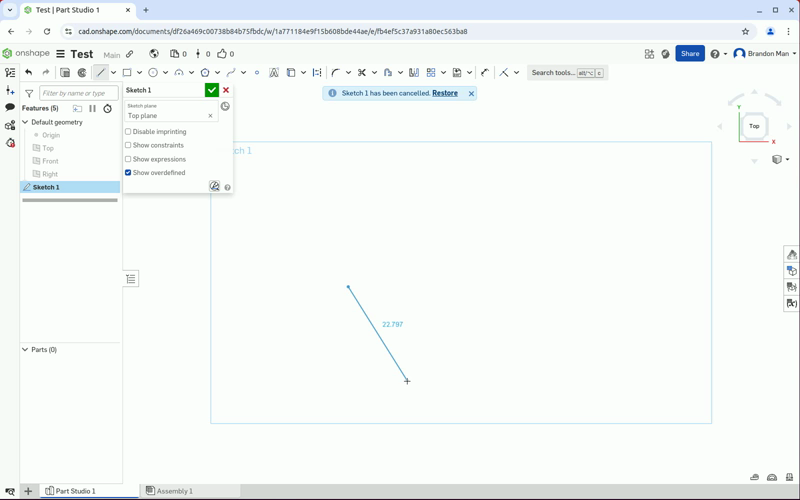
mouse_move(520, 378)
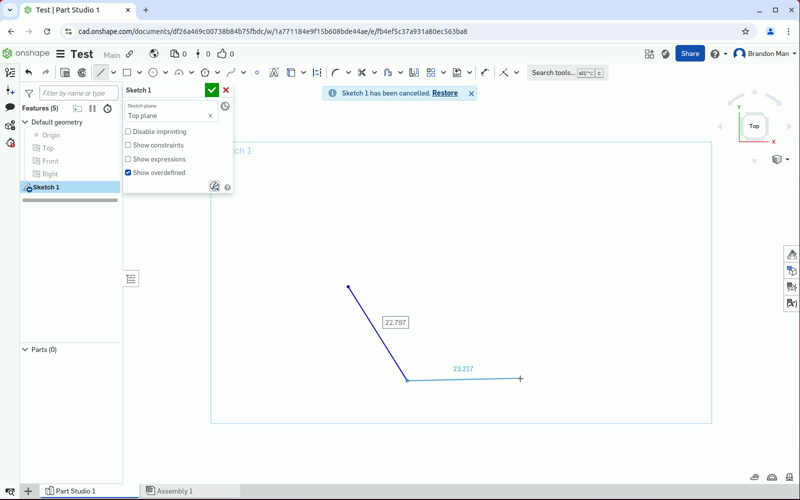
click(520, 378)
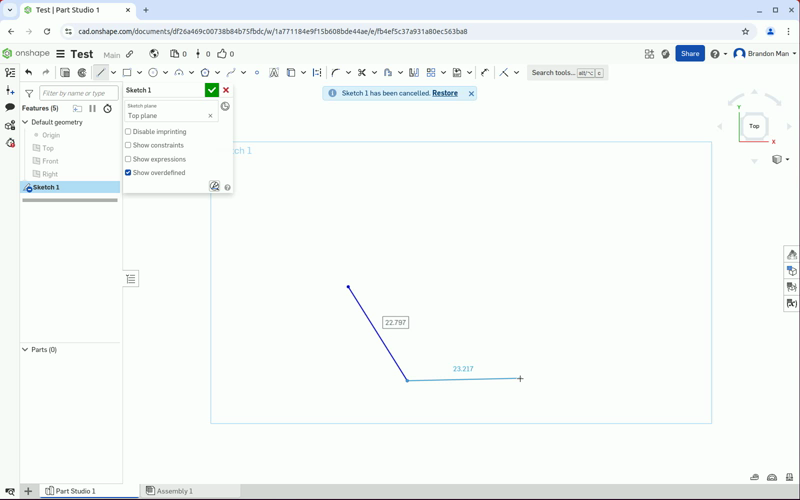
key_up(shift)
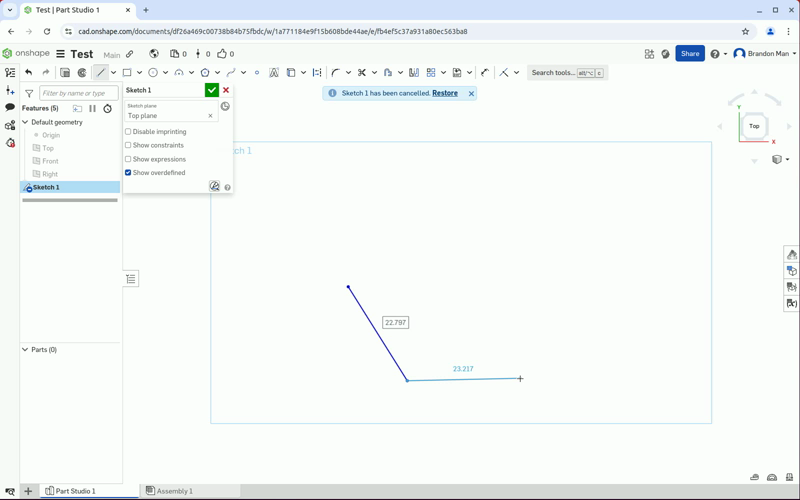
key_down(shift)
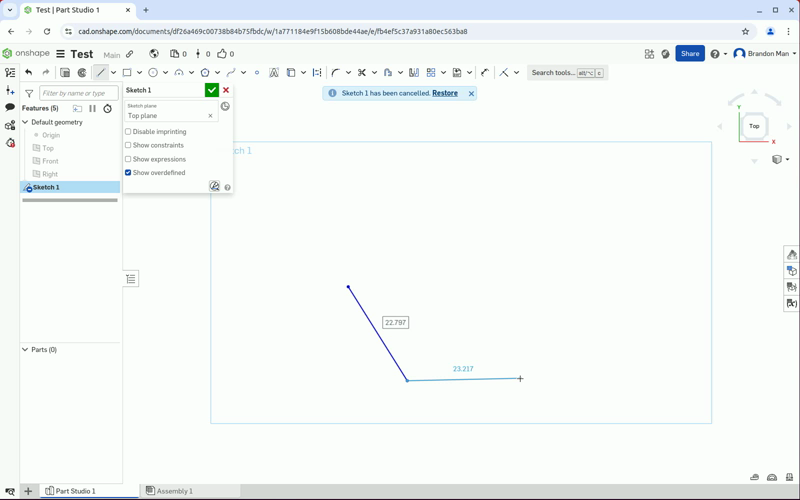
mouse_move(572, 279)
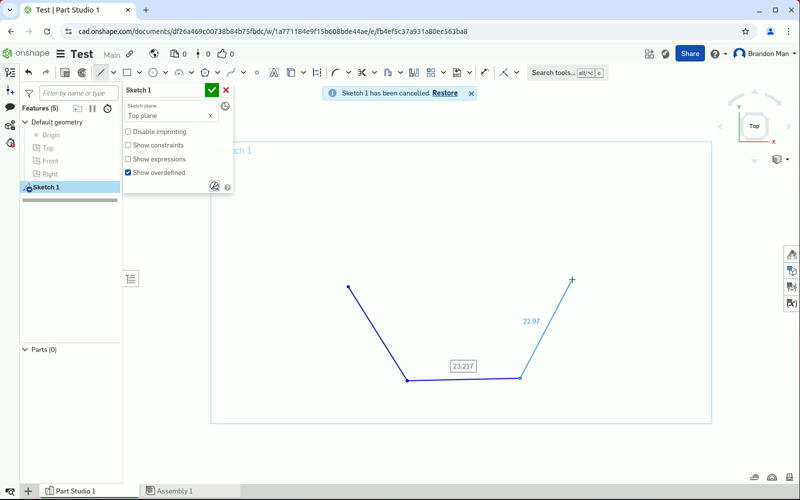
click(572, 279)
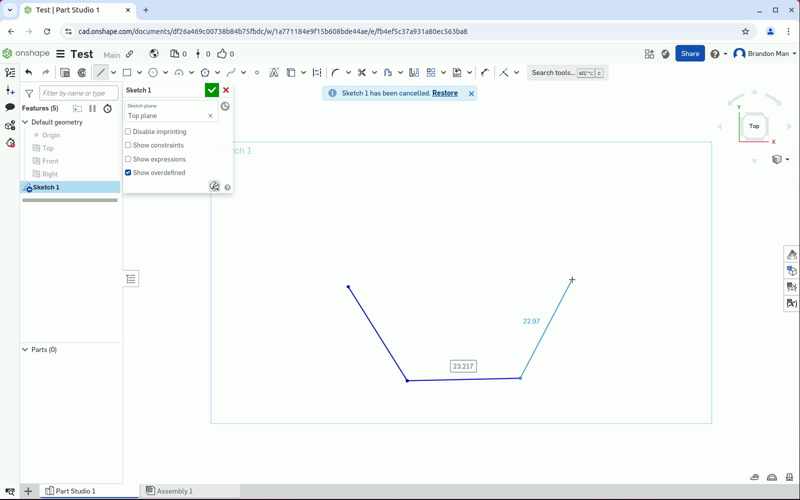
key_up(shift)
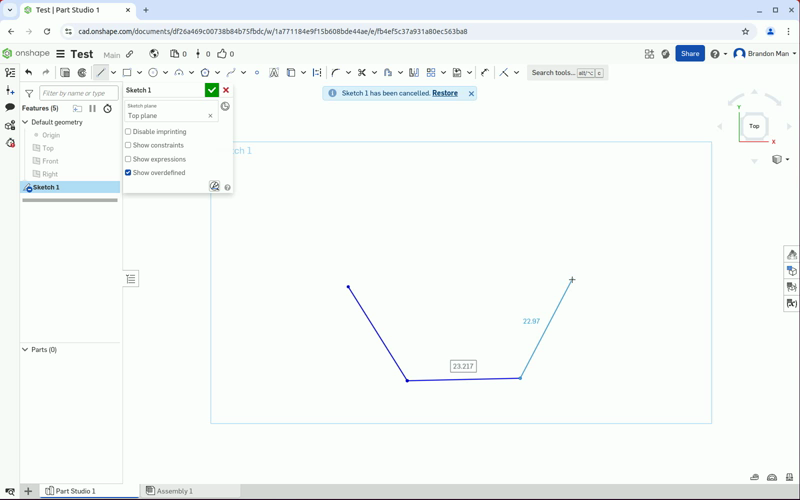
key_down(shift)
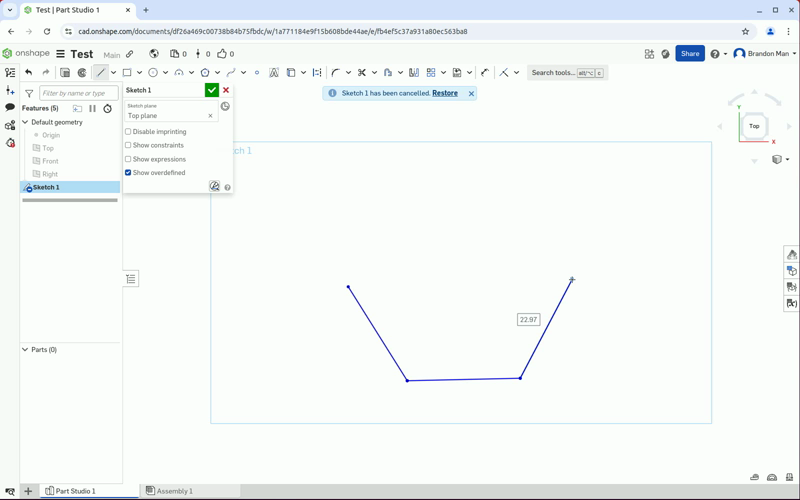
mouse_move(513, 185)
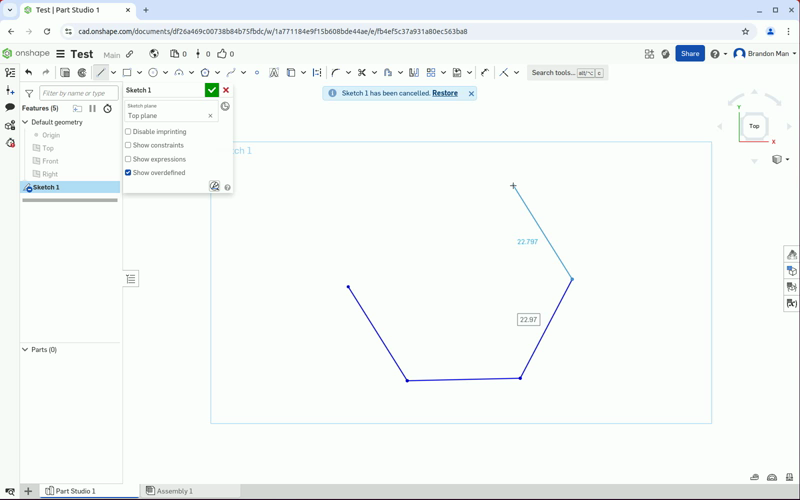
click(513, 185)
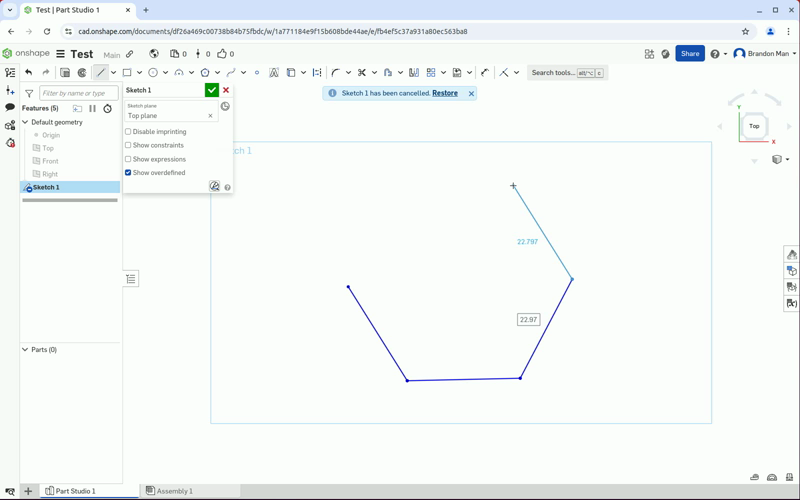
key_up(shift)
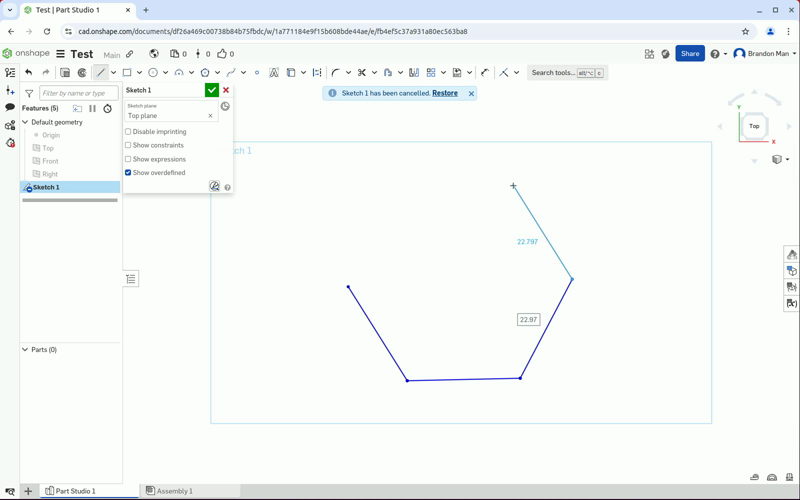
key_down(shift)
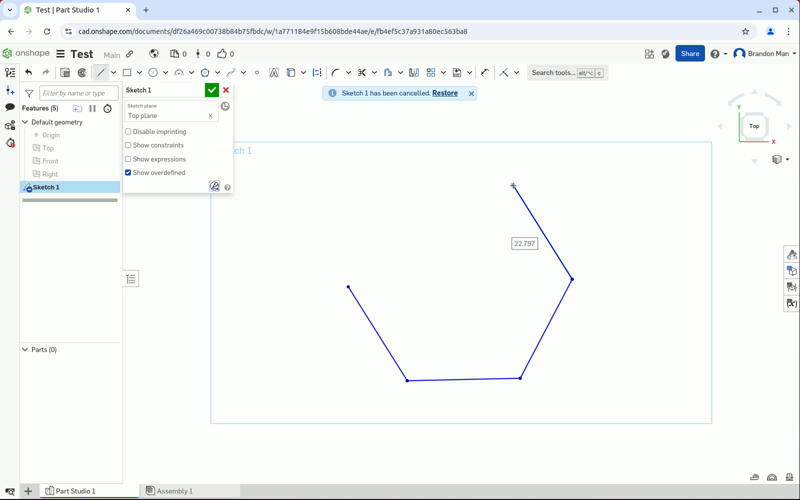
mouse_move(400, 187)
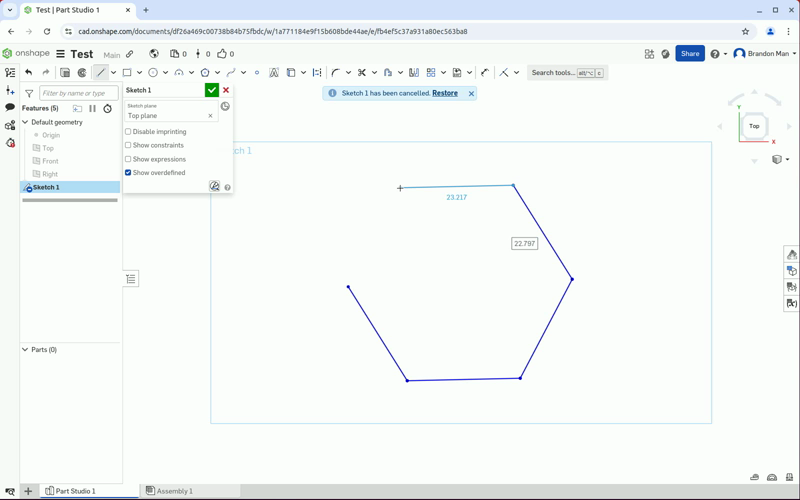
click(400, 187)
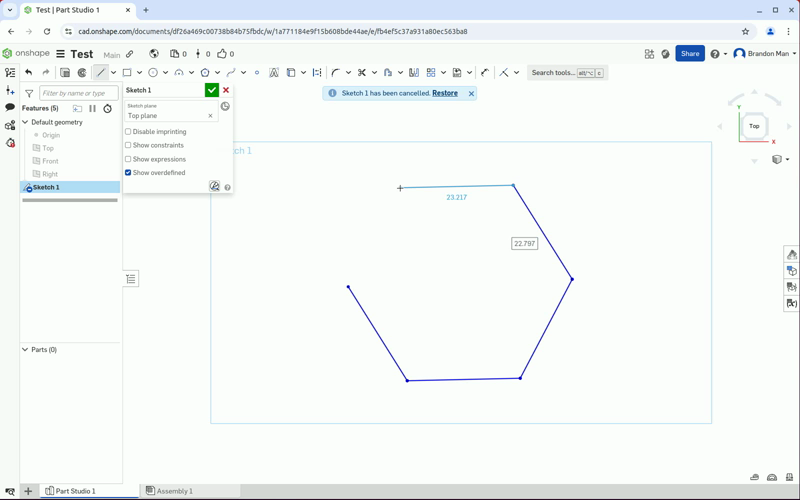
key_up(shift)
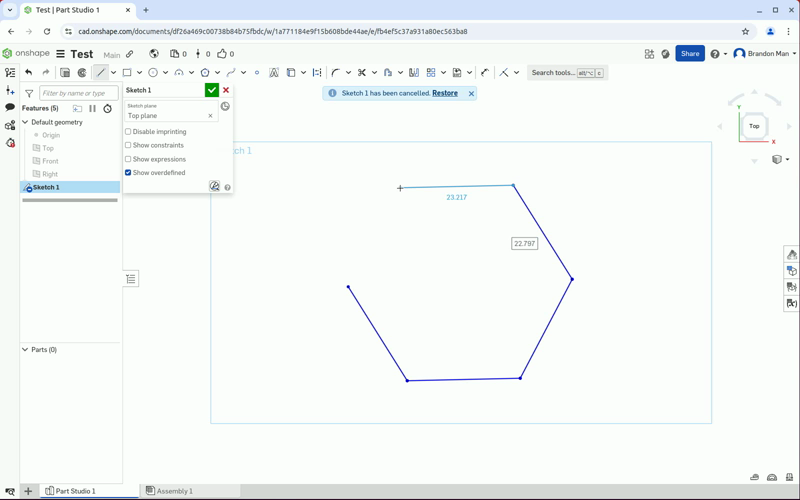
key_down(shift)
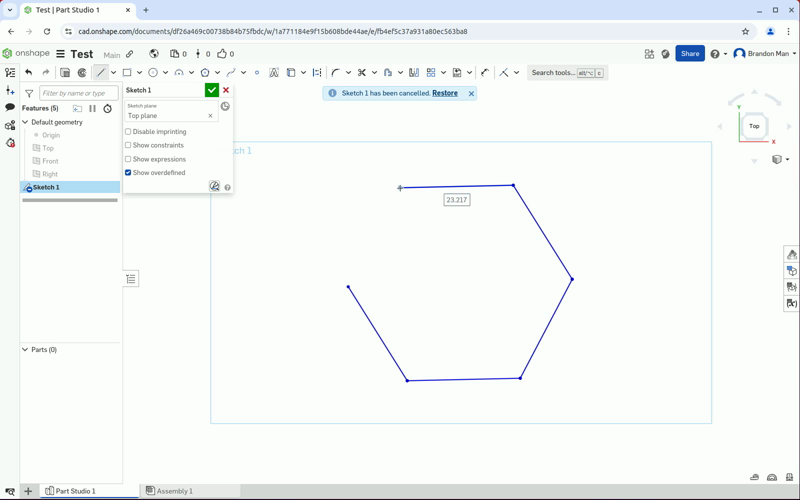
mouse_move(348, 286)
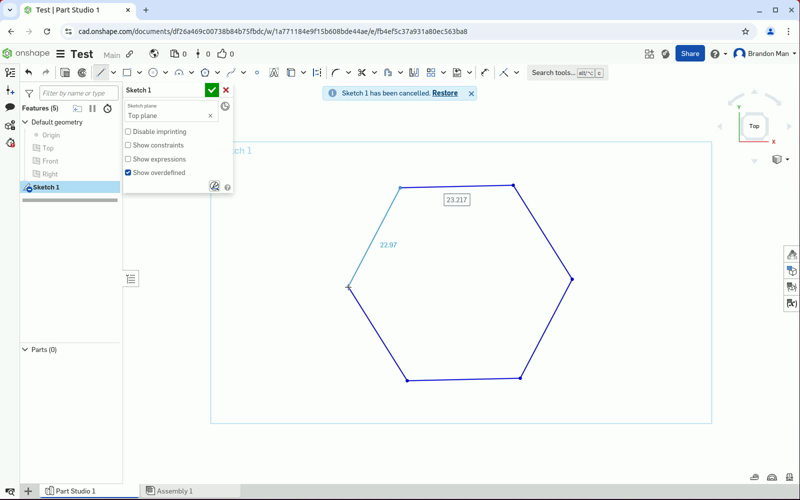
key_up(shift)
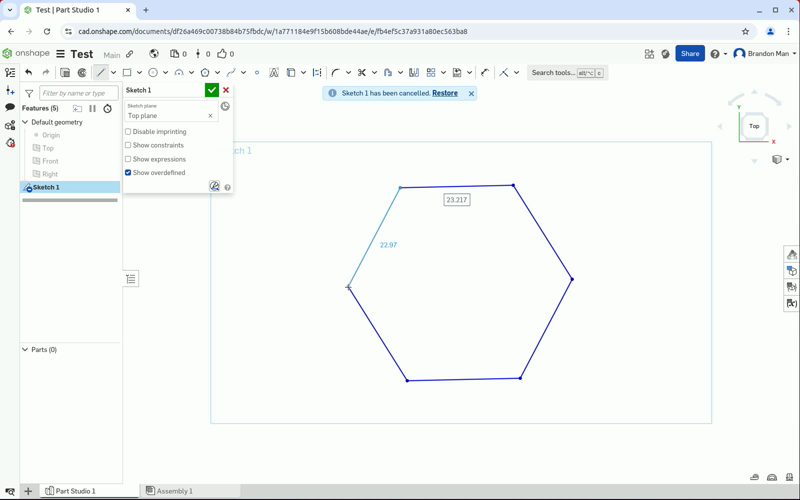
click(348, 286)
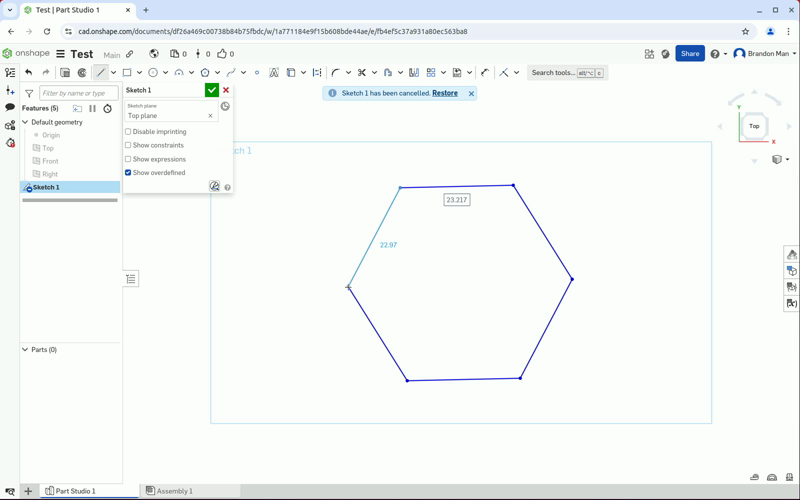
key(esc)
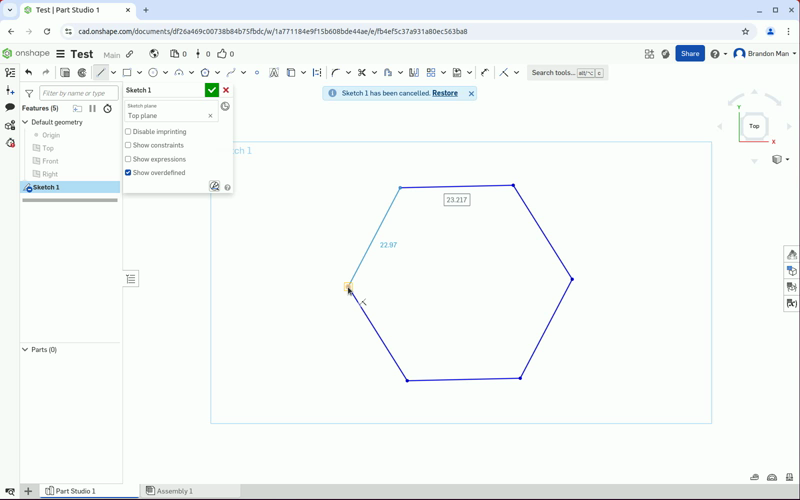
mouse_move(404, 312)
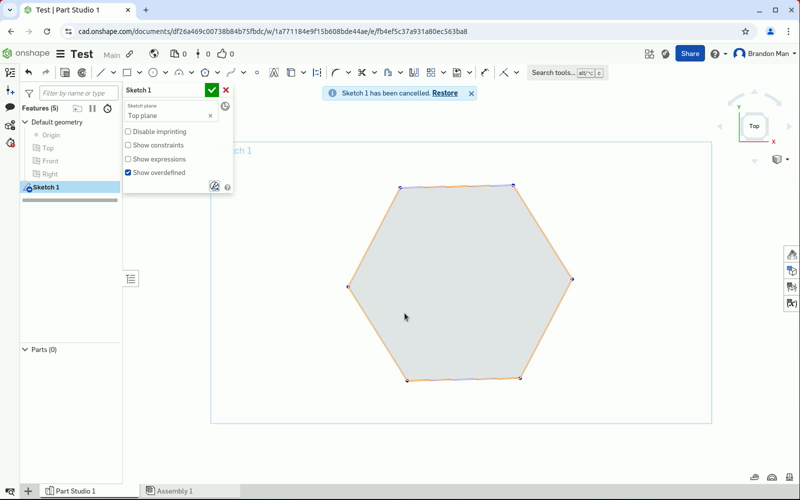
click(404, 312)
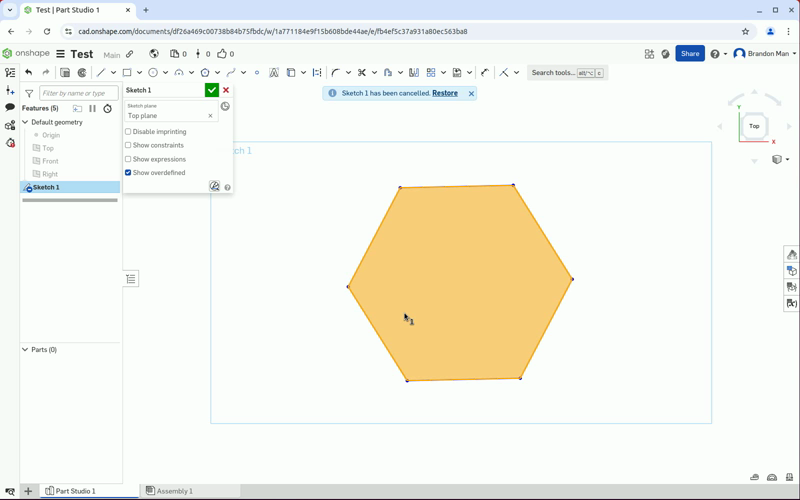
mouse_move(73, 352)
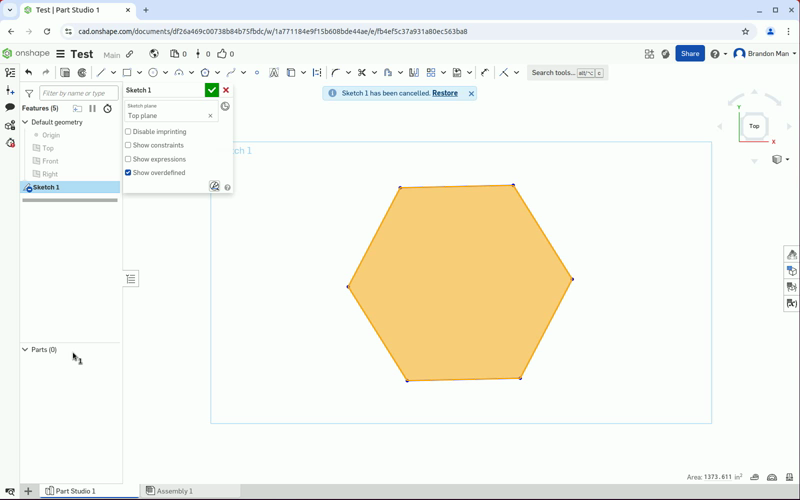
key(shift+y)
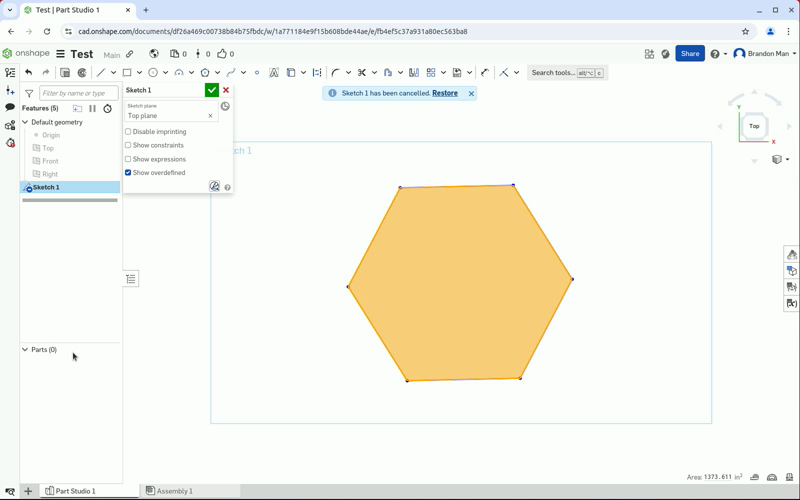
key(shift+e)
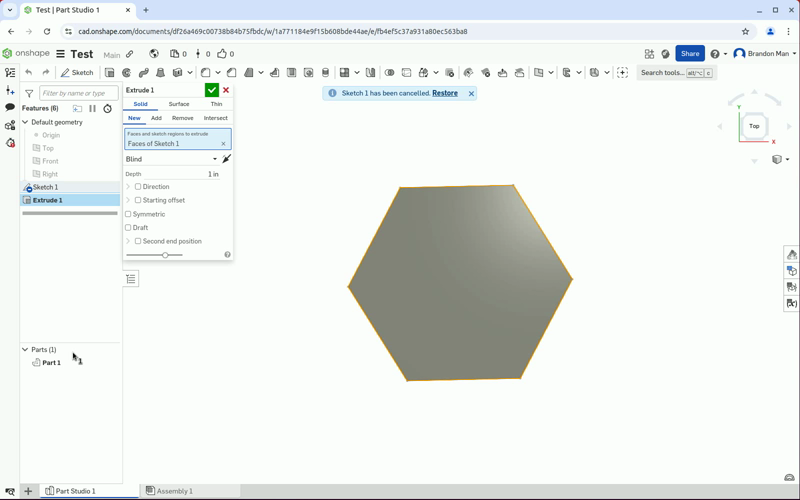
mouse_move(143, 106)
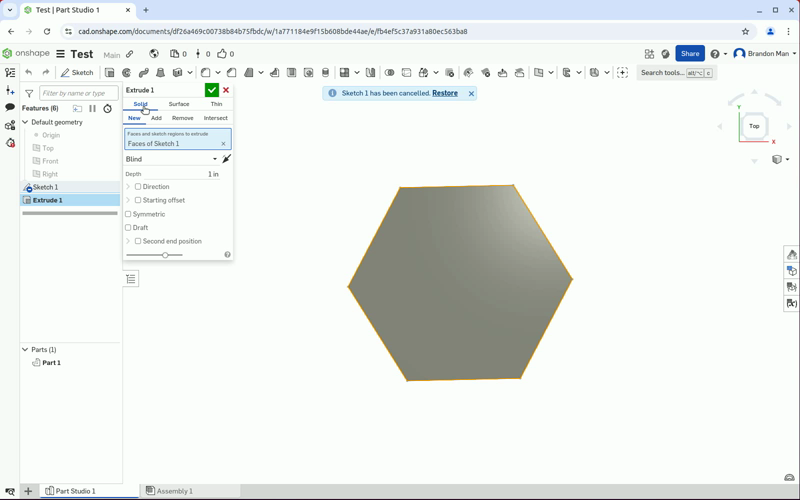
click(143, 106)
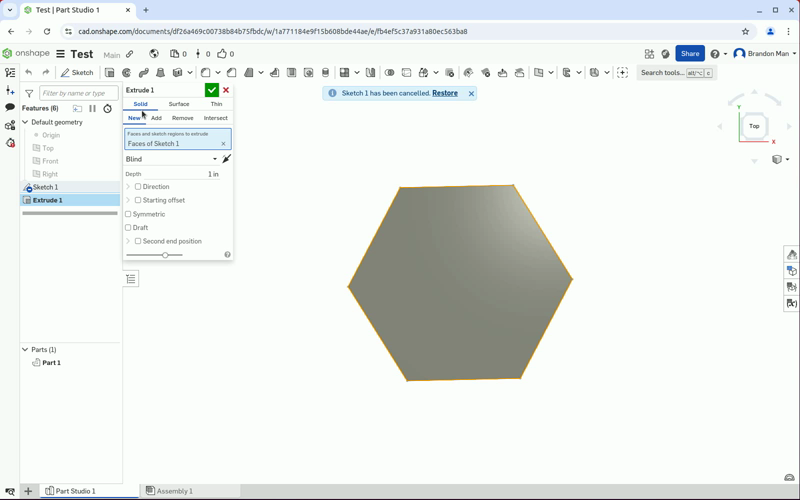
mouse_move(137, 120)
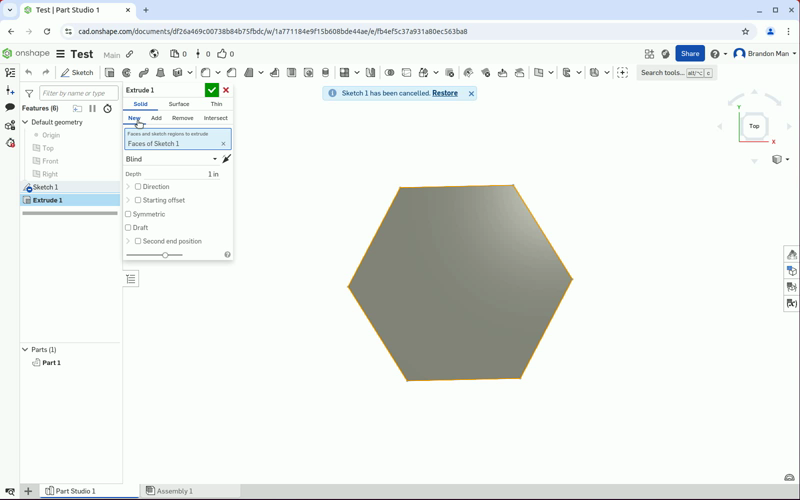
click(137, 120)
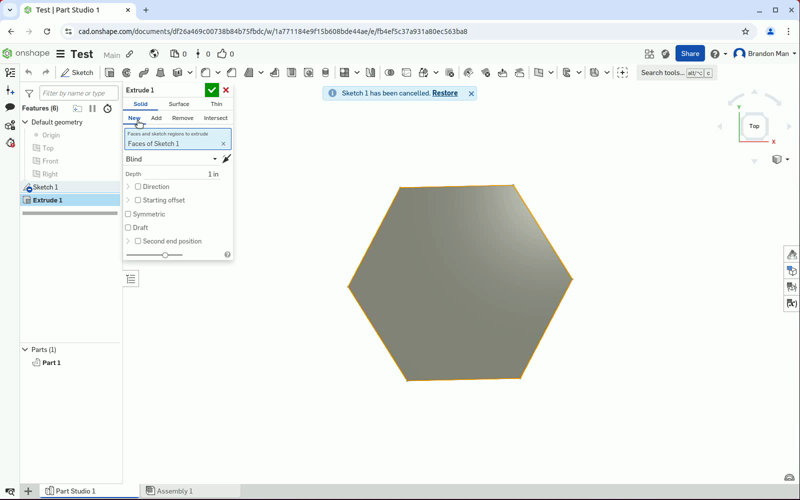
key(tab, 4)
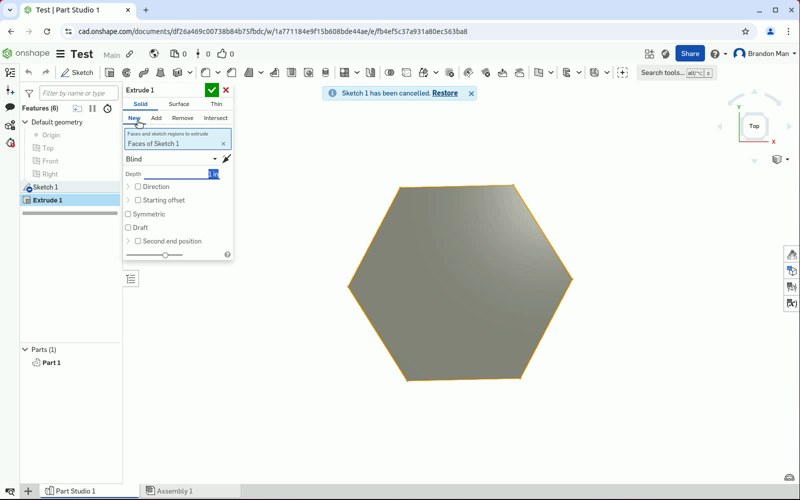
text(15.646)
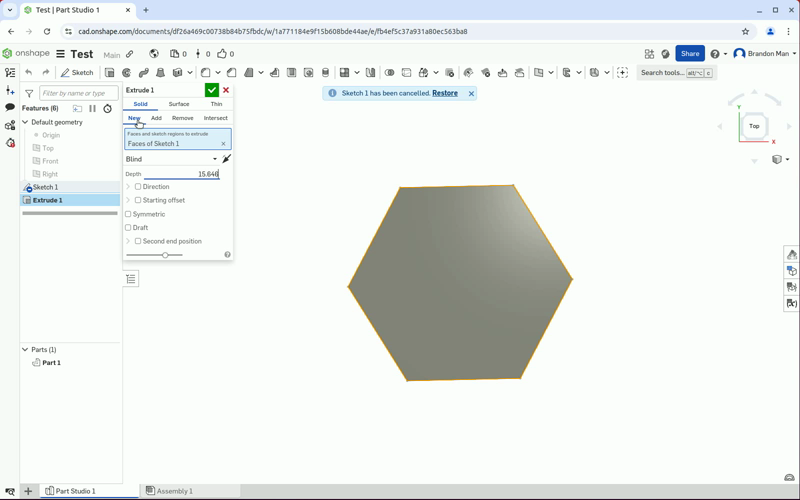
key(enter)
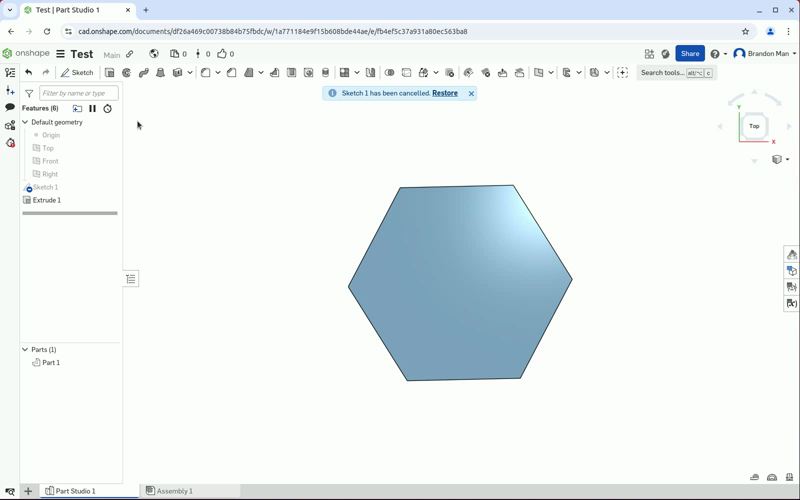
key(shift+h)
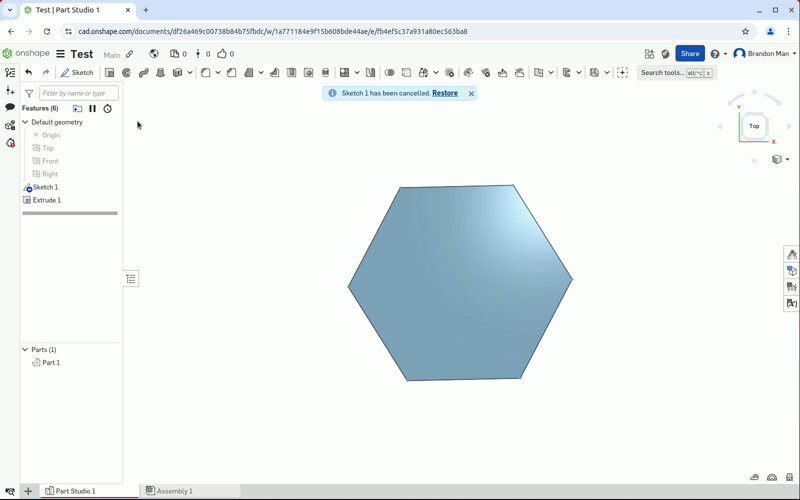
key(shift+h)
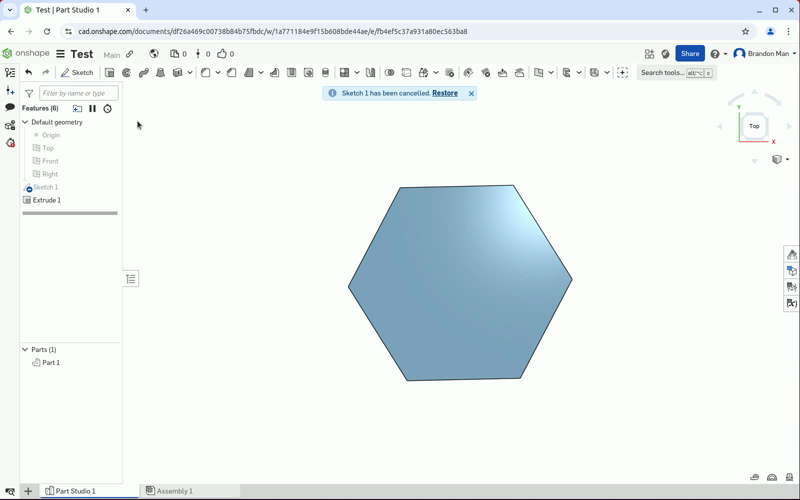
mouse_move(73, 189)
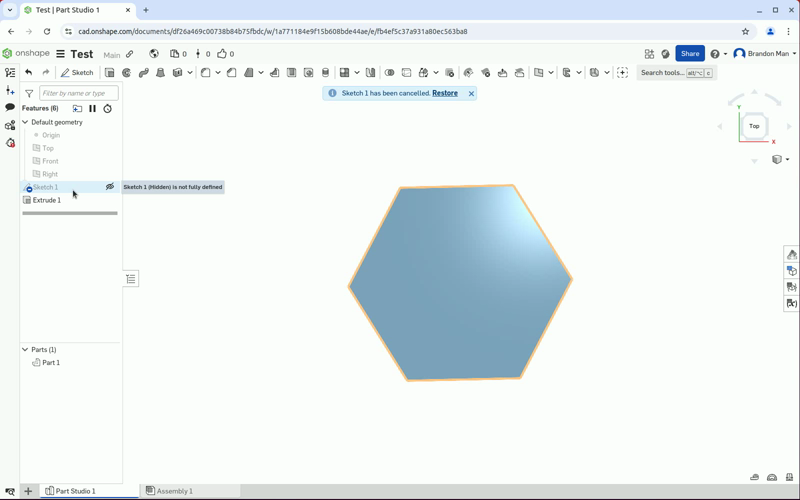
click(73, 189)
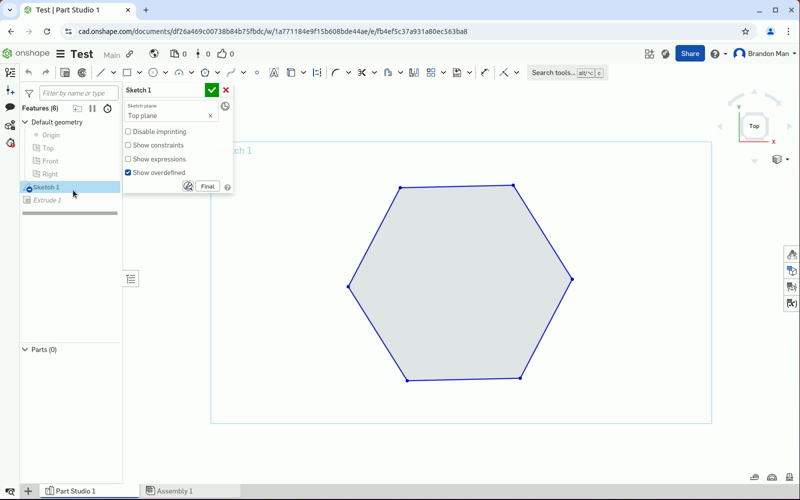
mouse_move(229, 92)
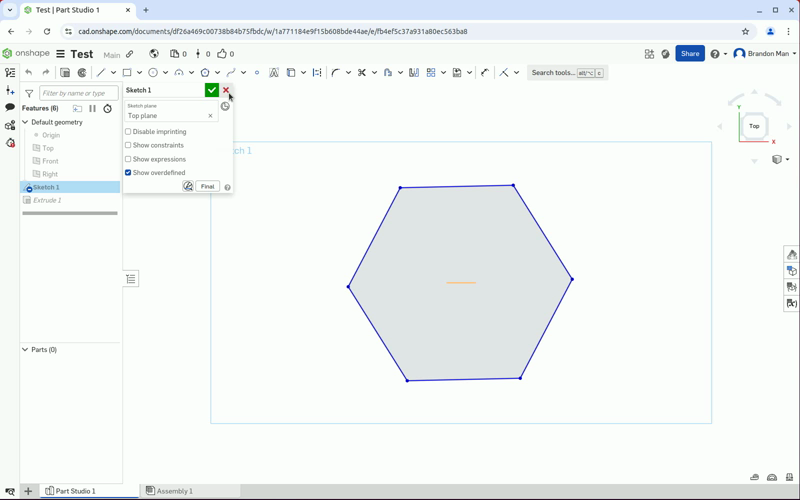
click(229, 92)
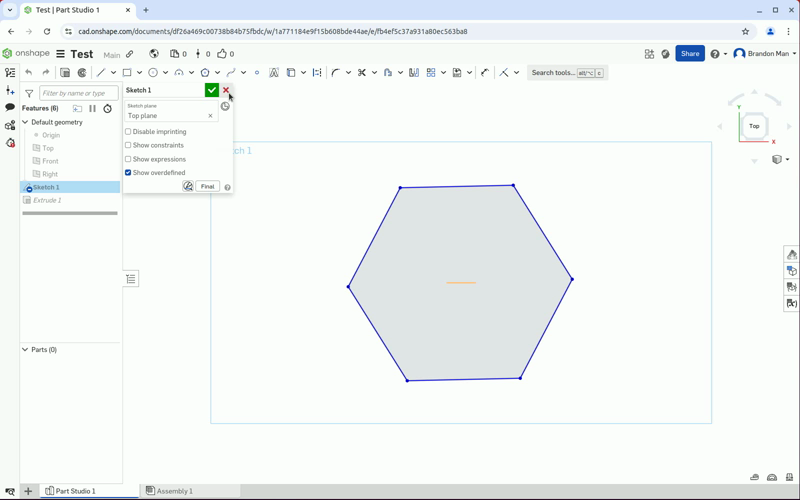
key(shift+s)
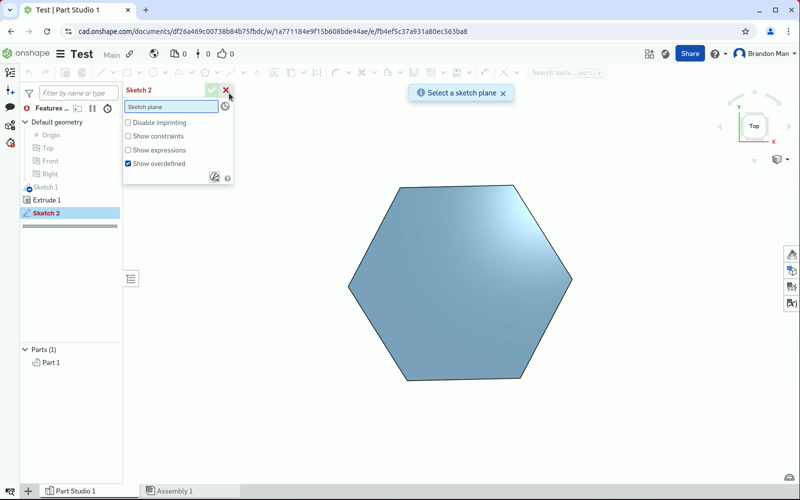
mouse_move(73, 150)
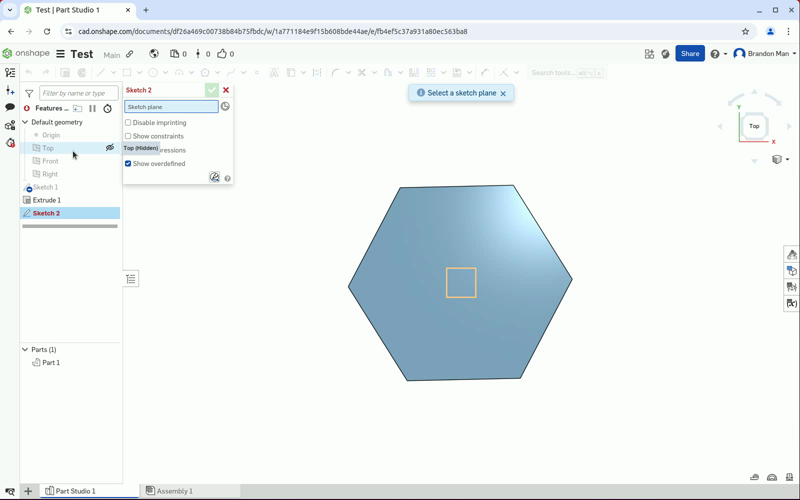
click(73, 150)
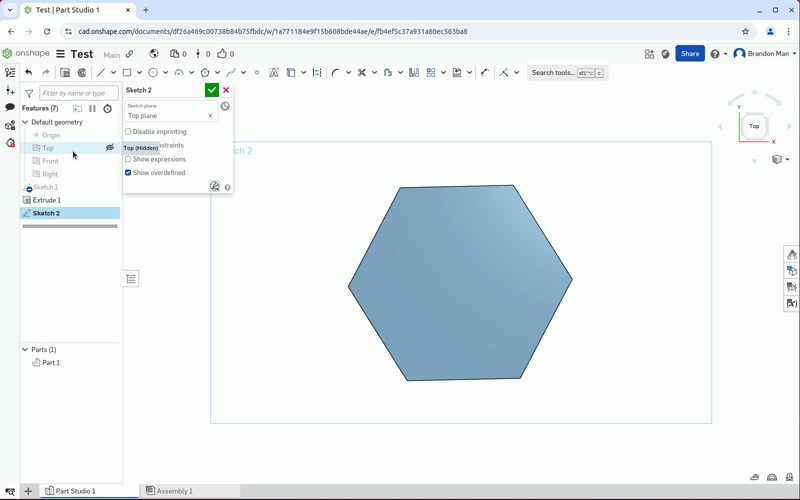
mouse_move(73, 352)
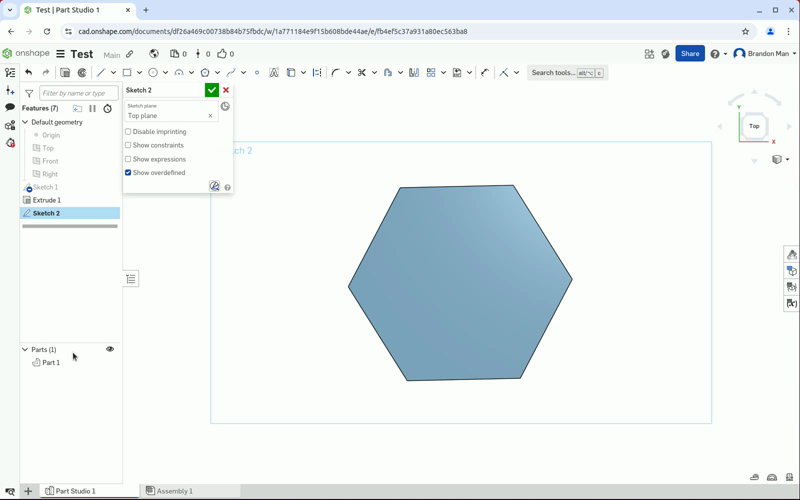
key(y)
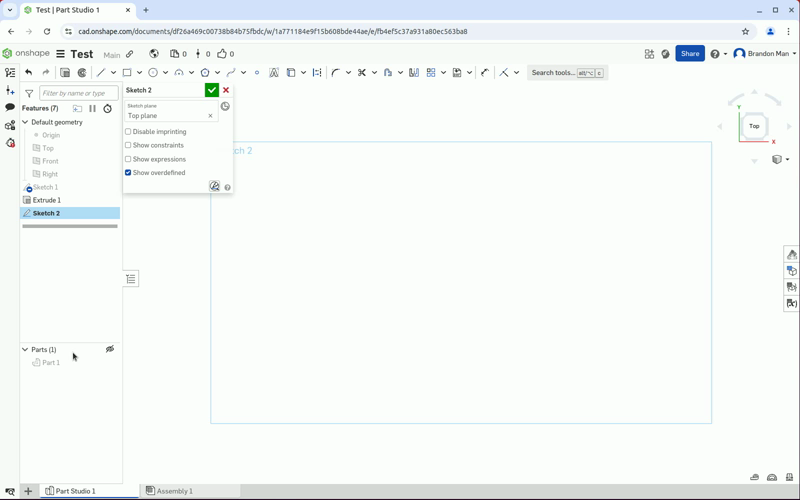
key(l)
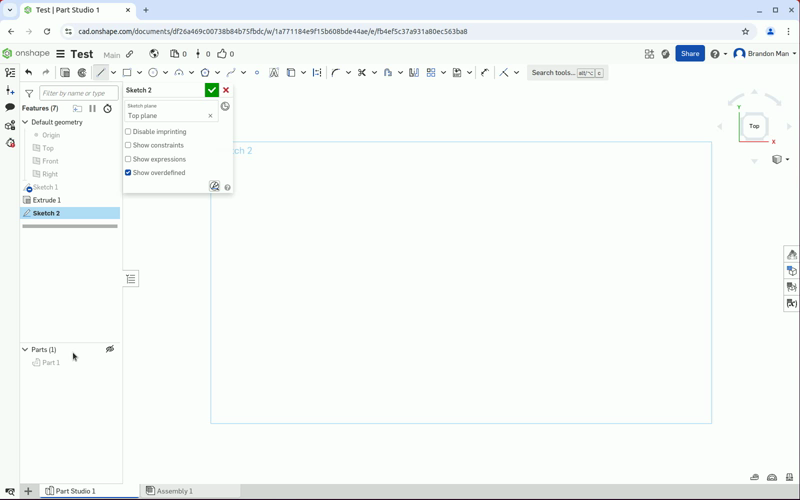
key_down(shift)
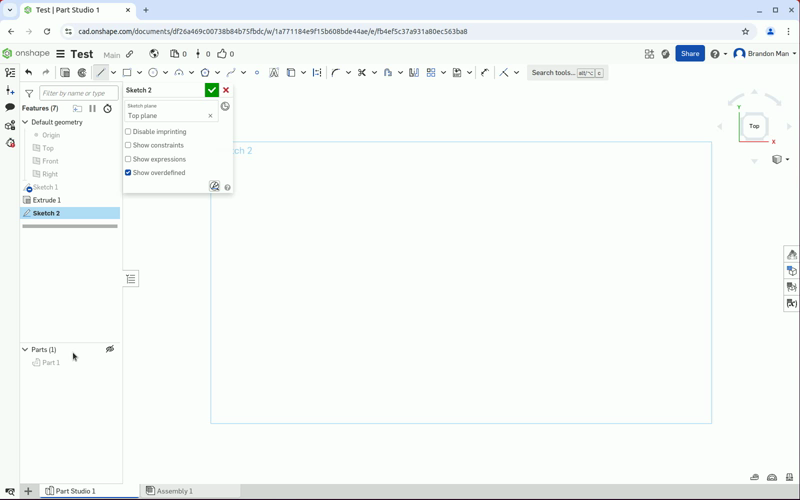
mouse_move(348, 286)
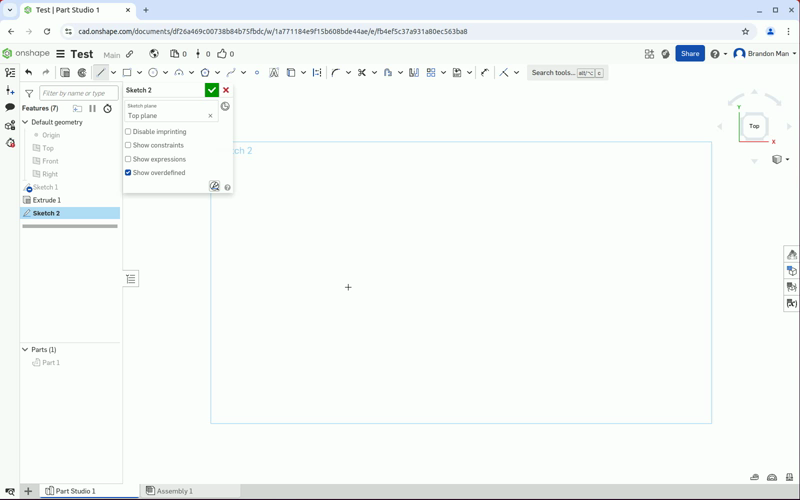
click(348, 286)
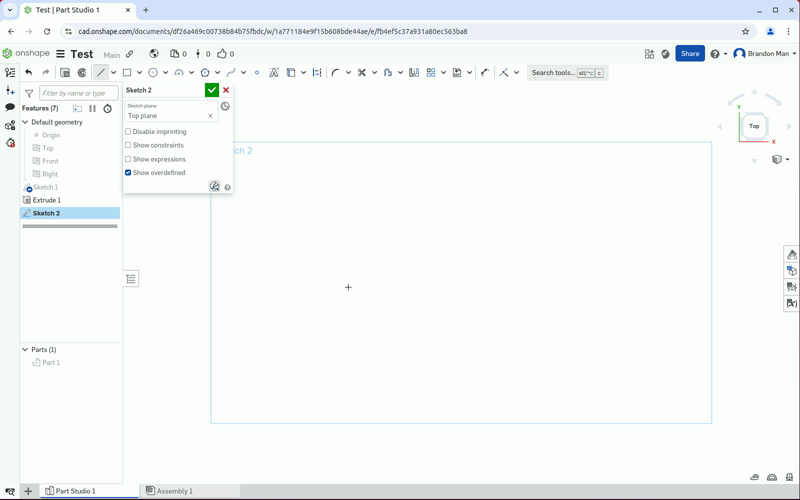
key_up(shift)
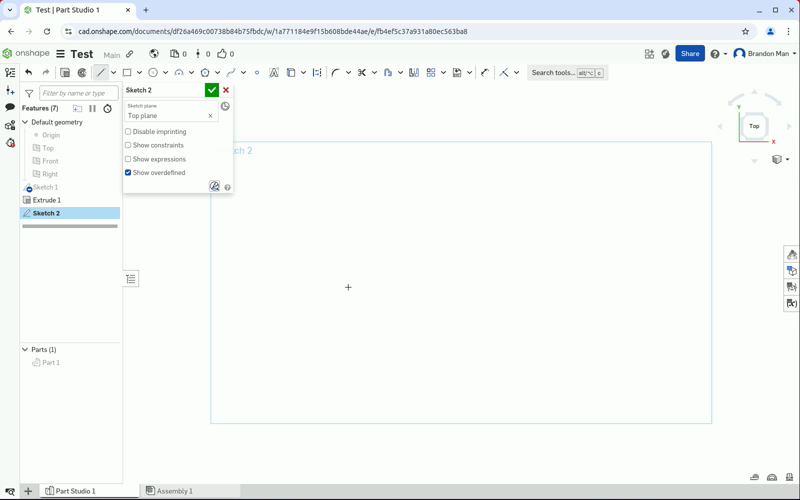
key_down(shift)
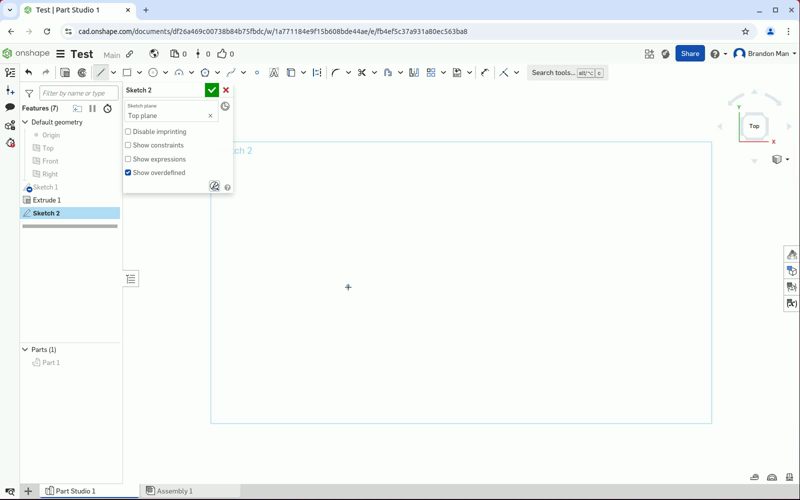
mouse_move(407, 380)
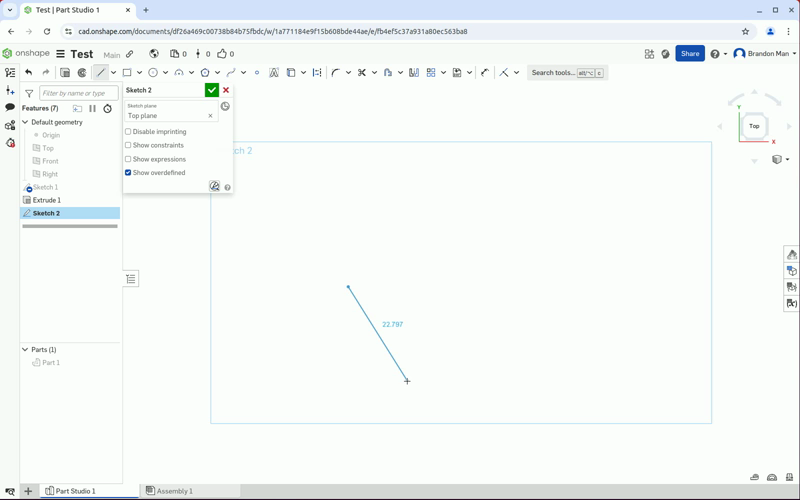
click(407, 380)
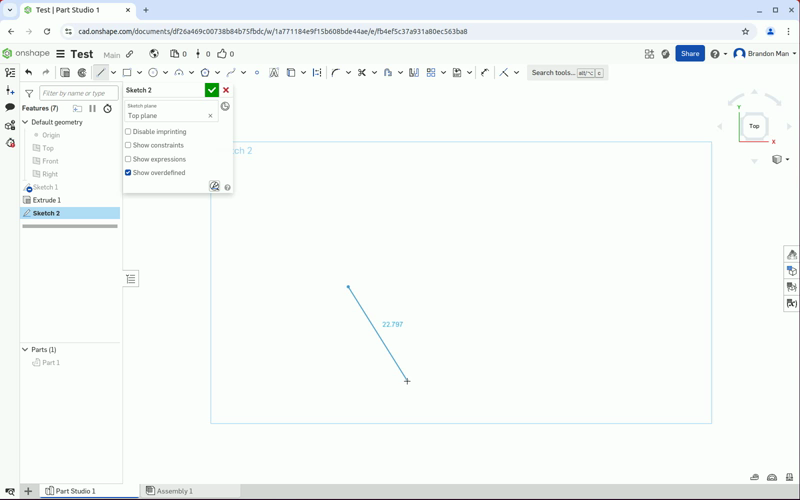
key_up(shift)
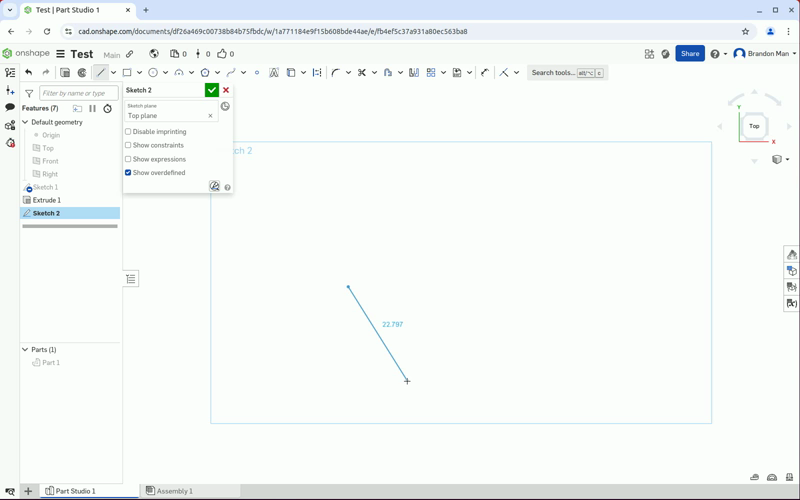
key_down(shift)
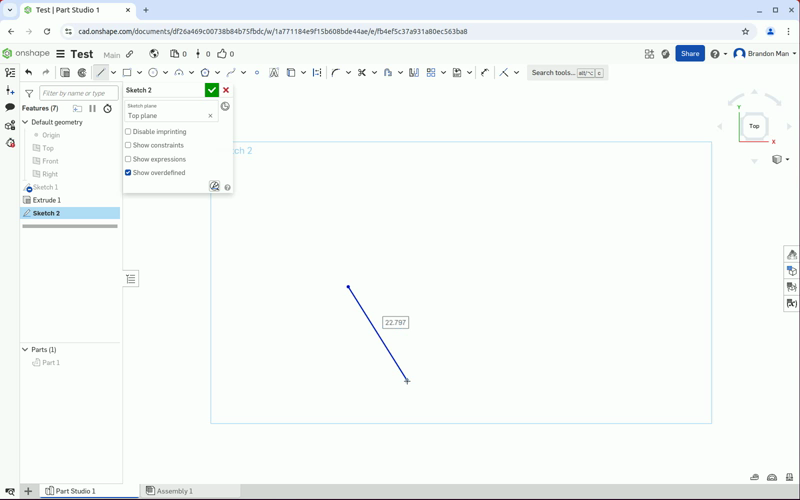
mouse_move(520, 378)
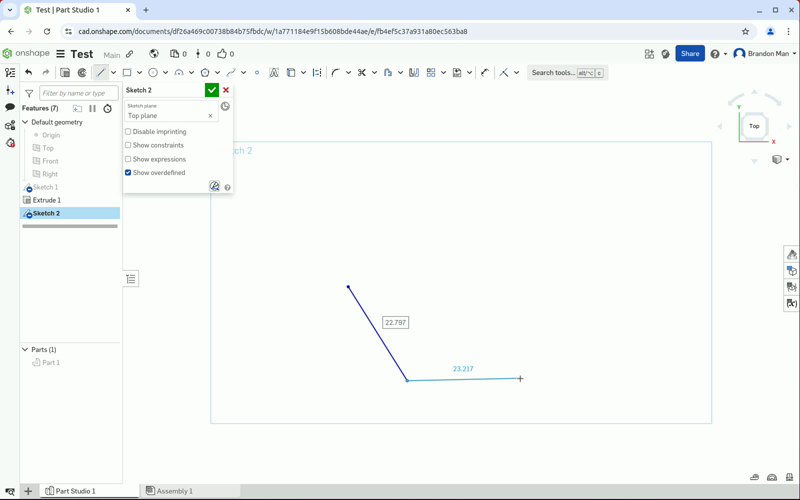
click(520, 378)
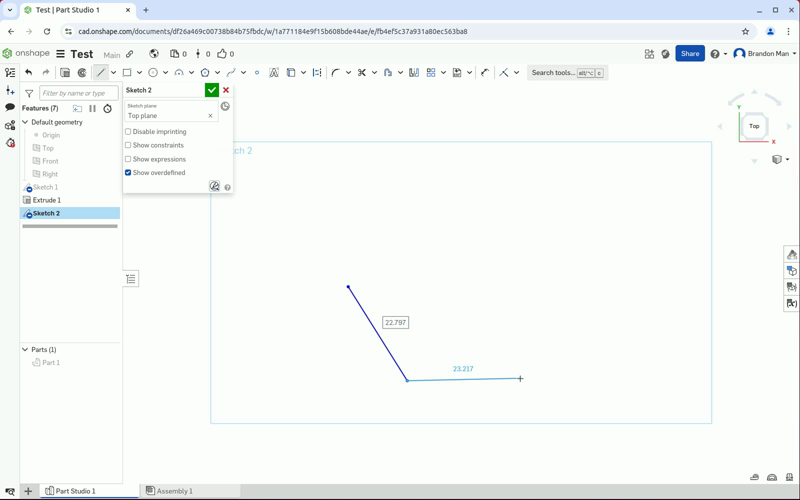
key_up(shift)
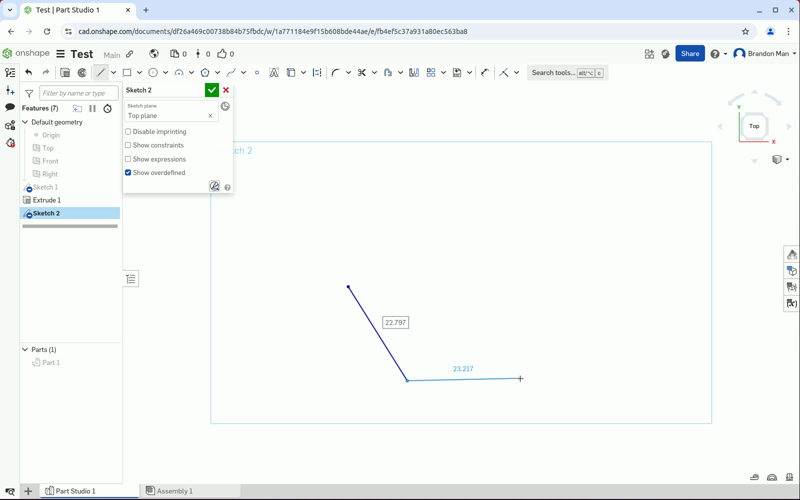
key_down(shift)
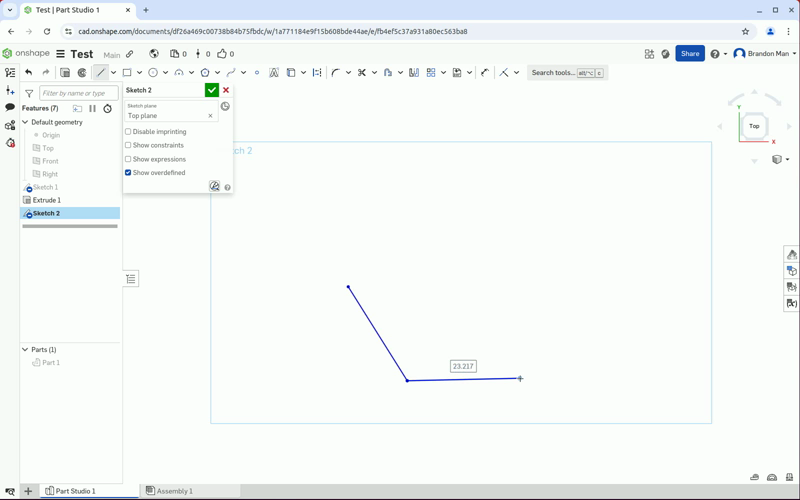
mouse_move(572, 279)
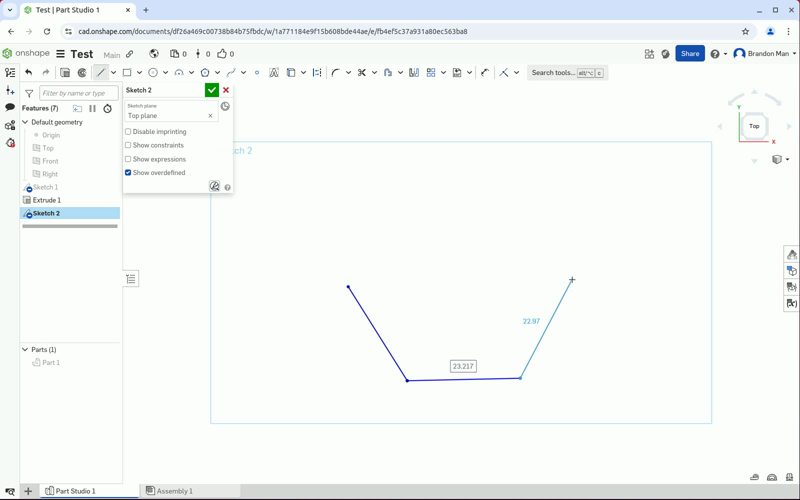
click(572, 279)
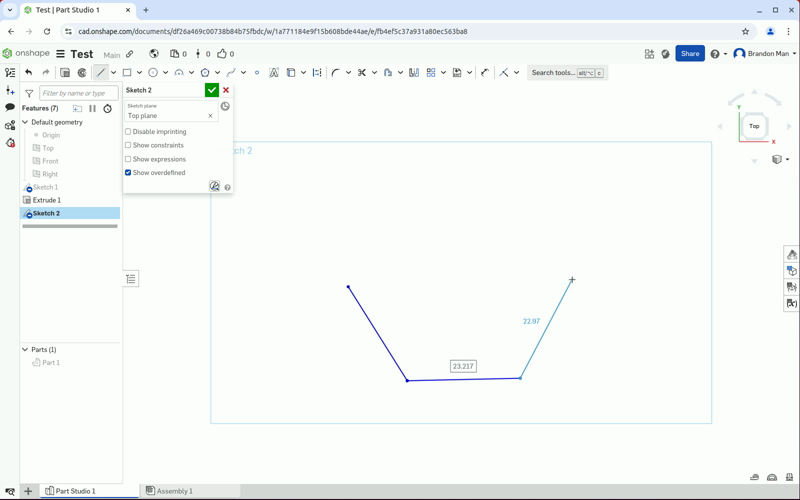
key_up(shift)
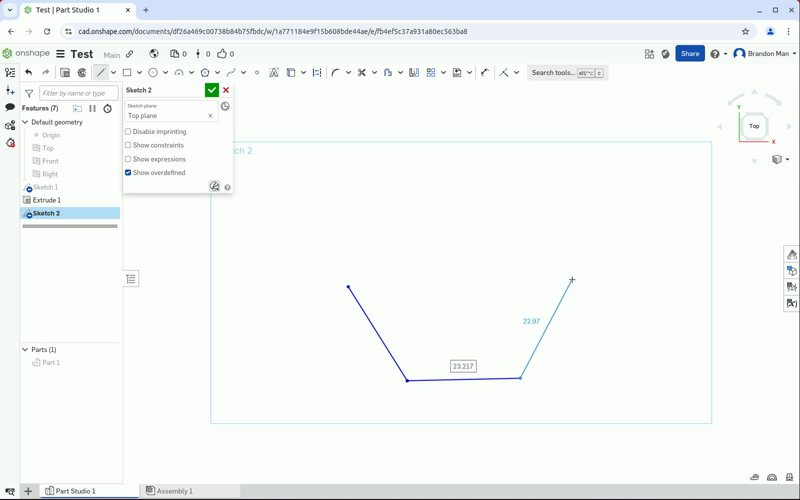
key_down(shift)
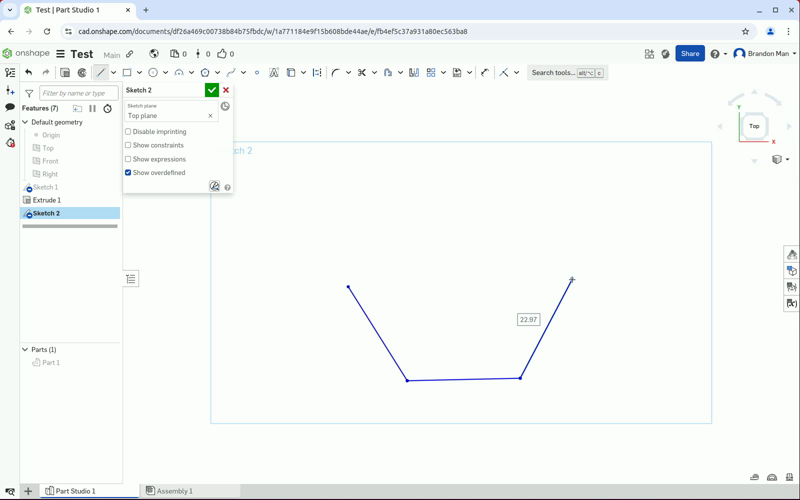
mouse_move(513, 185)
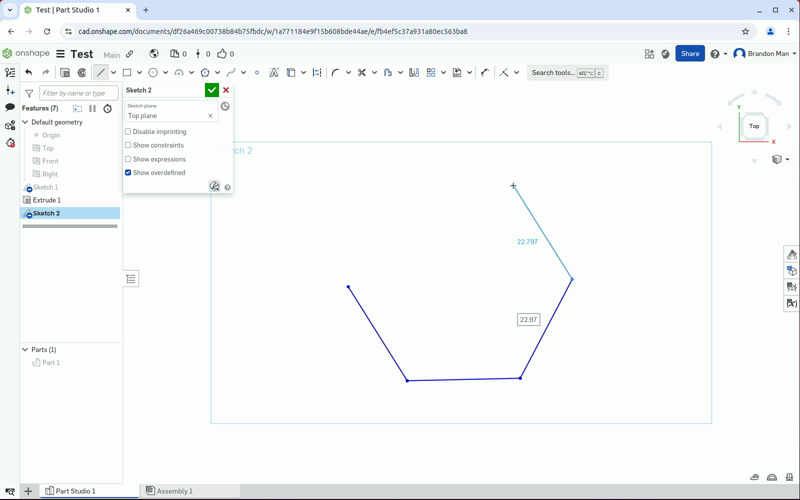
click(513, 185)
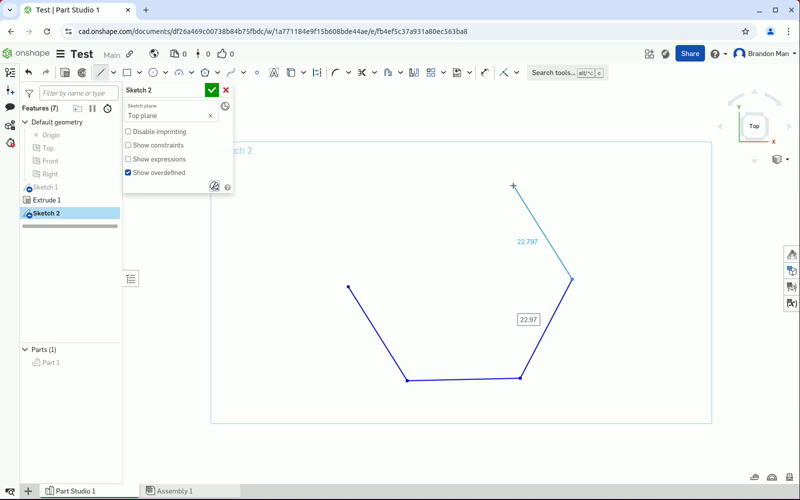
key_up(shift)
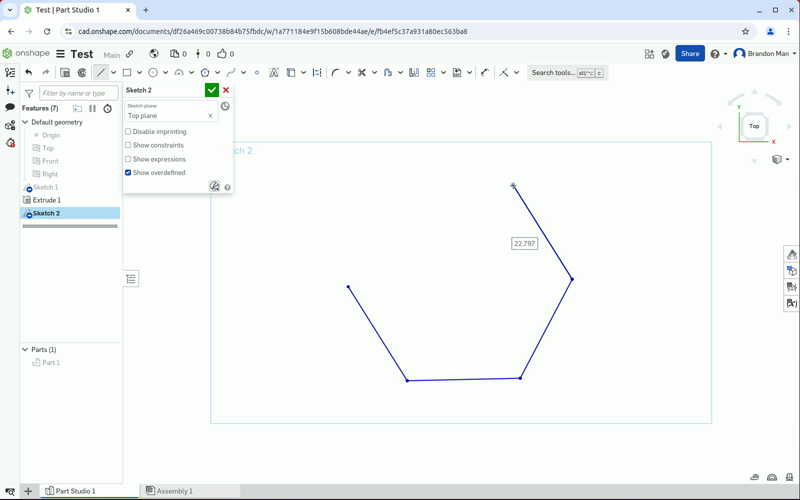
key_down(shift)
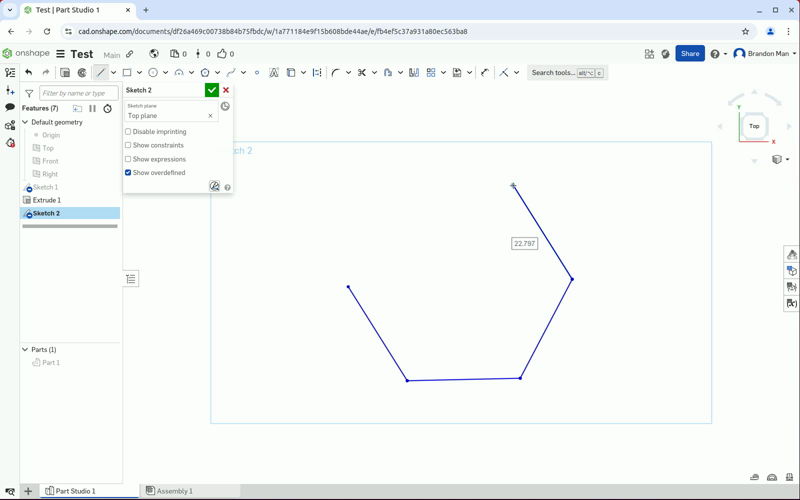
mouse_move(400, 187)
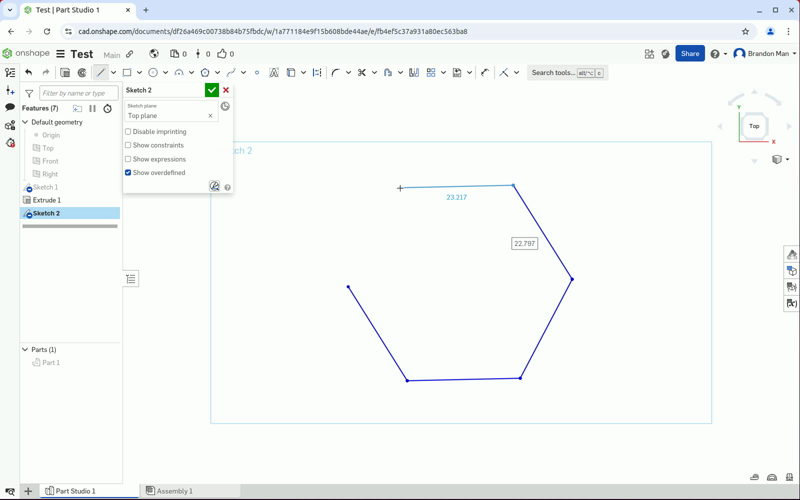
click(400, 187)
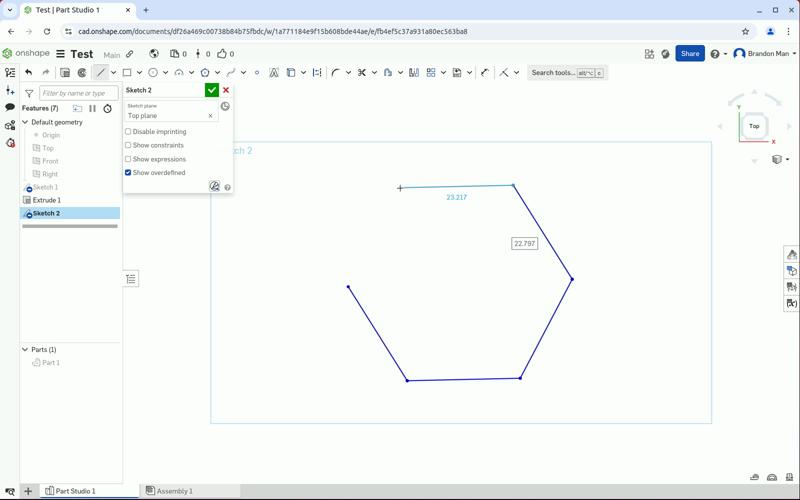
key_up(shift)
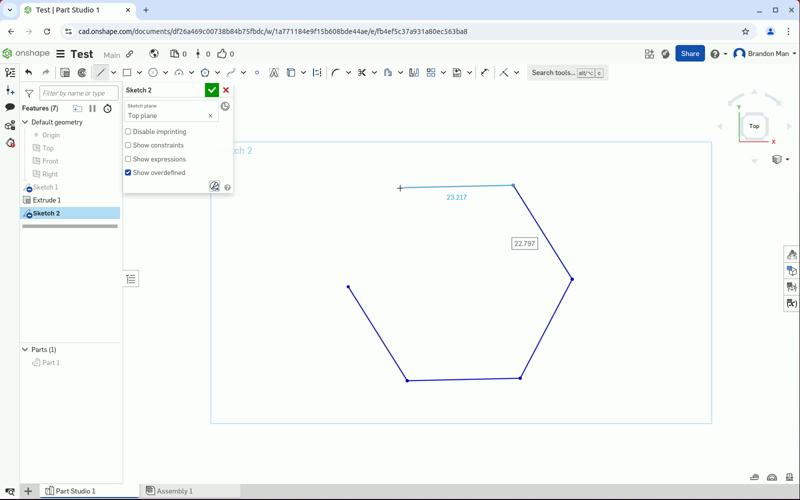
key_down(shift)
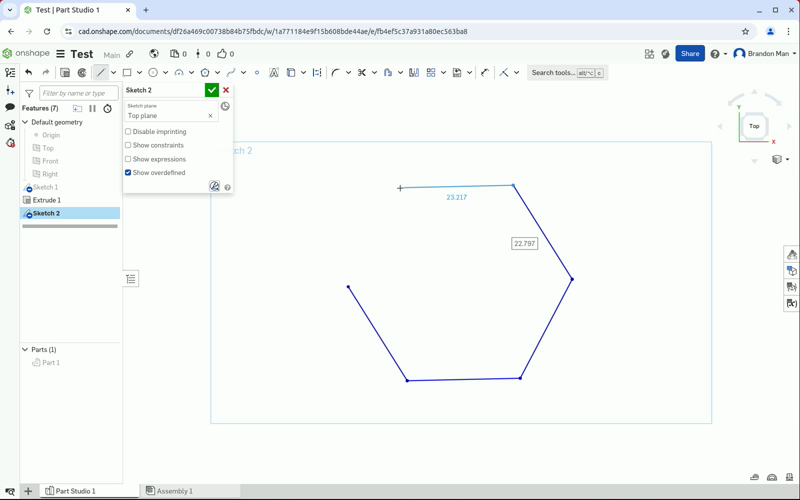
mouse_move(348, 286)
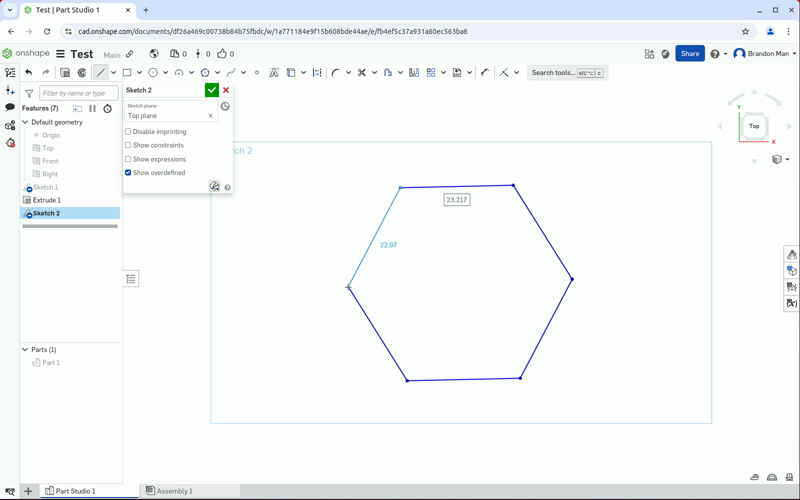
key_up(shift)
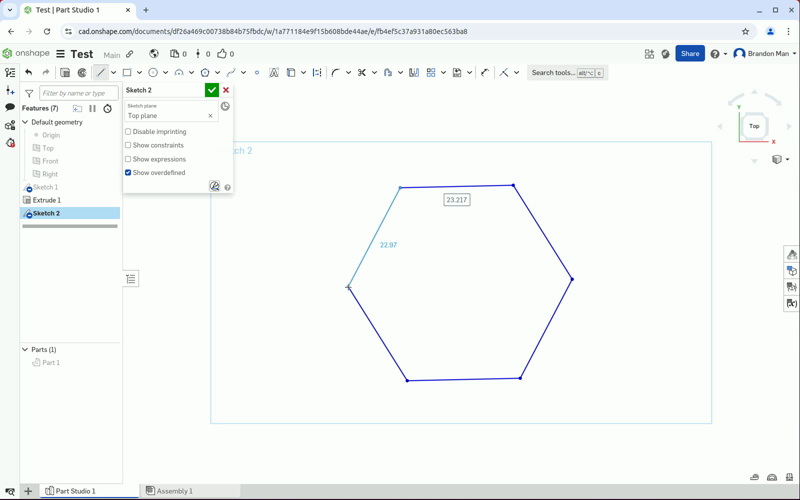
click(348, 286)
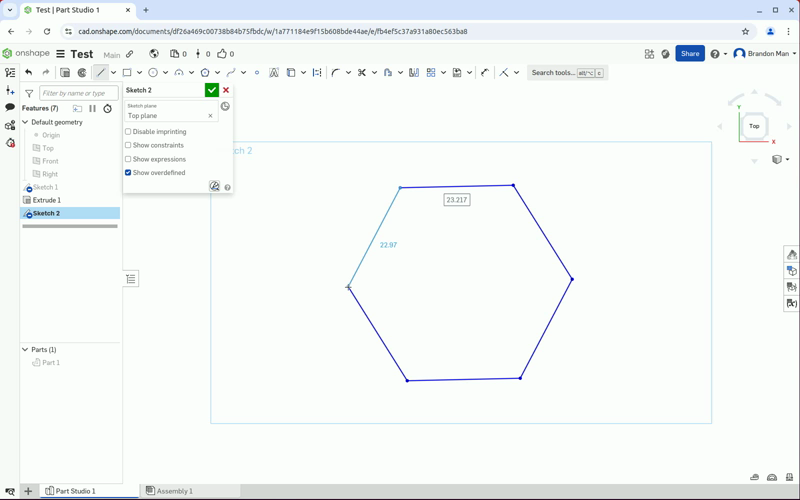
key(esc)
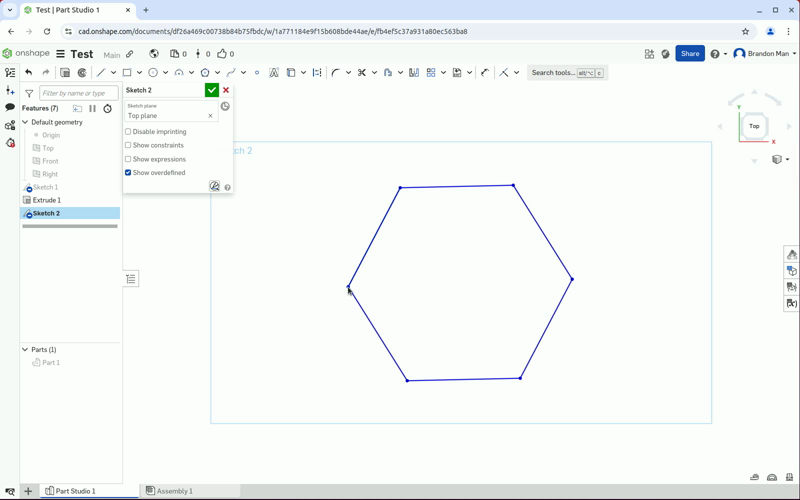
mouse_move(443, 223)
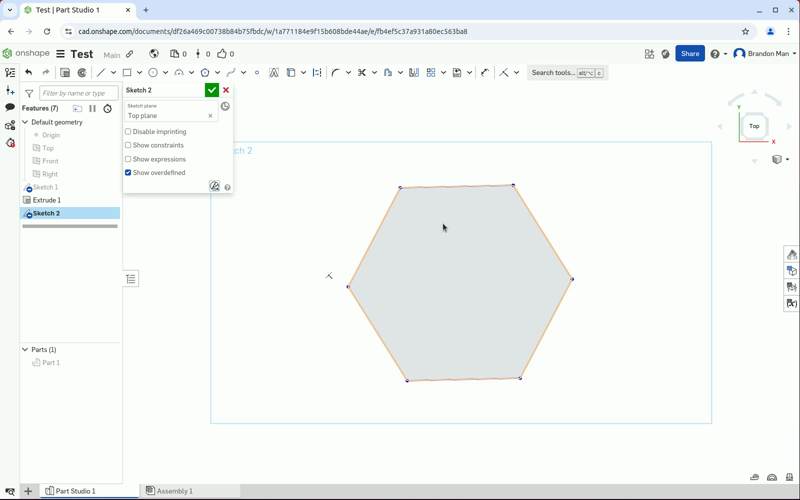
click(443, 223)
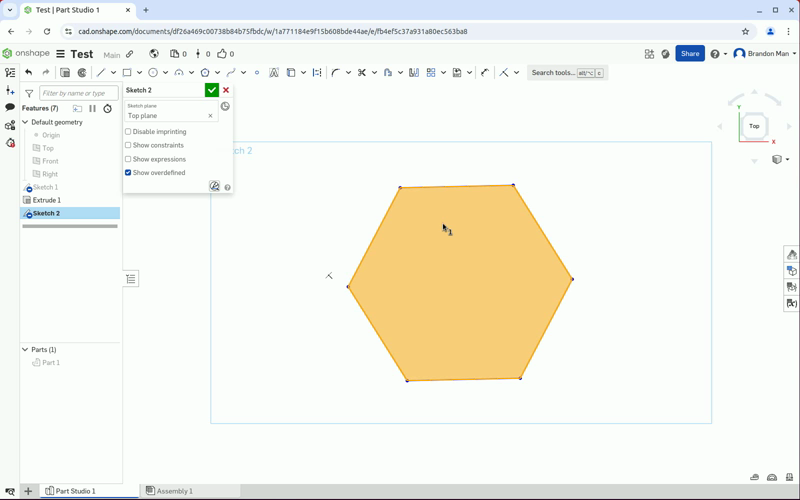
mouse_move(73, 352)
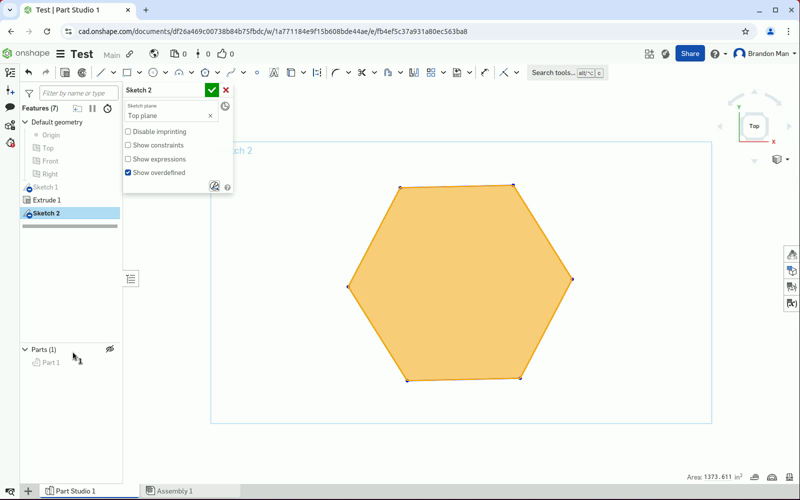
key(shift+y)
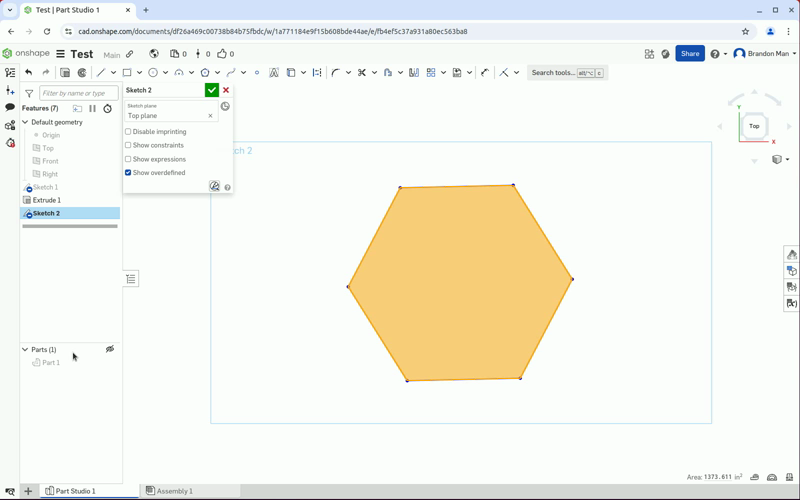
key(shift+e)
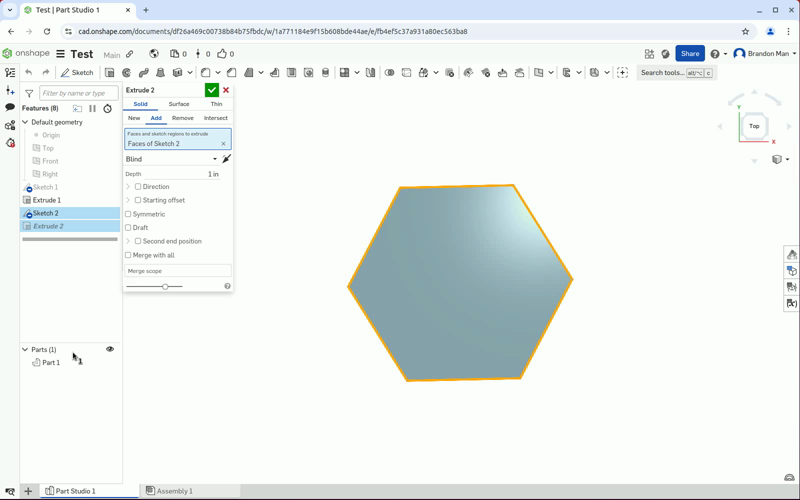
mouse_move(143, 106)
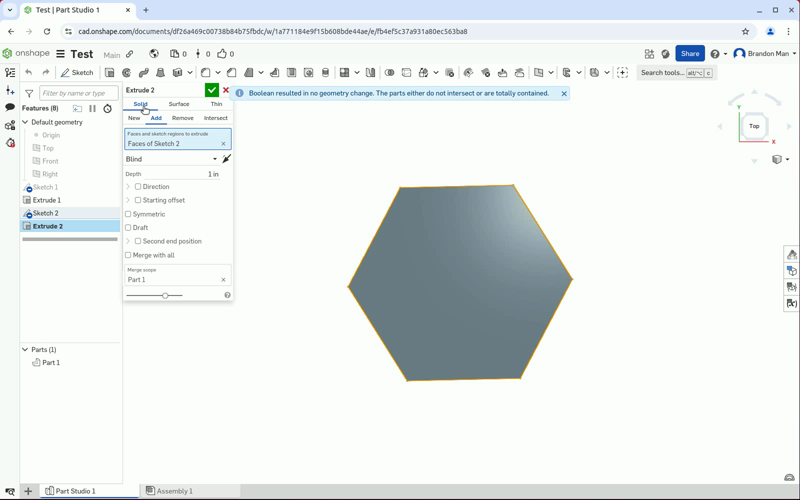
click(143, 106)
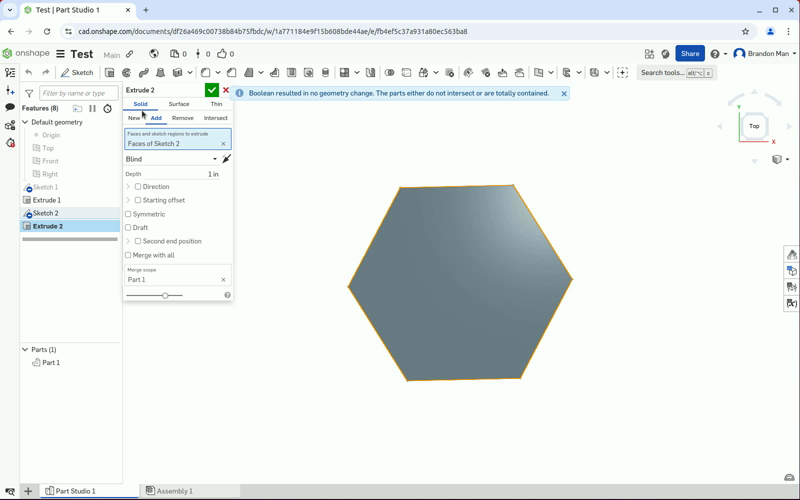
mouse_move(137, 120)
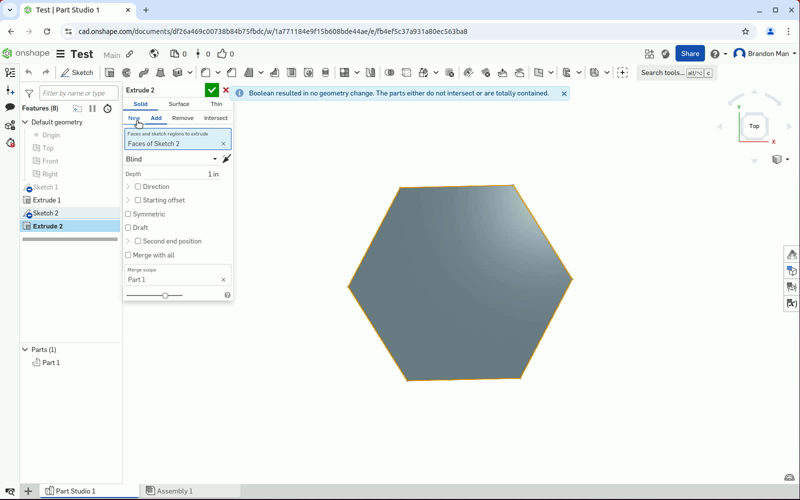
click(137, 120)
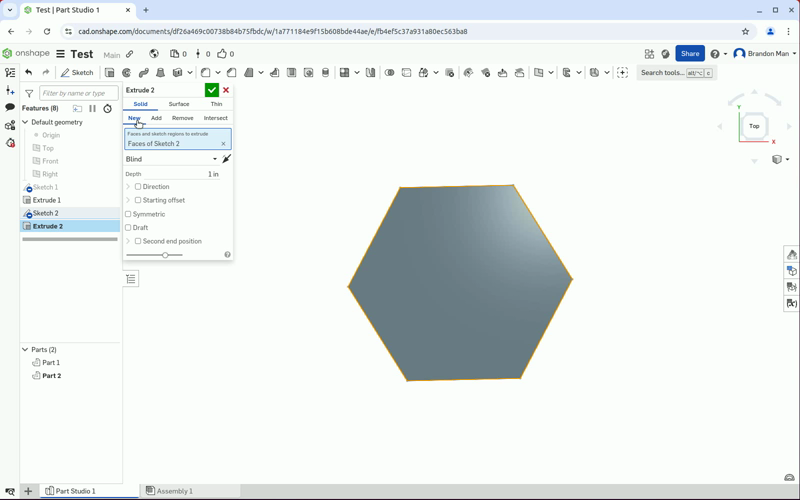
key(tab, 4)
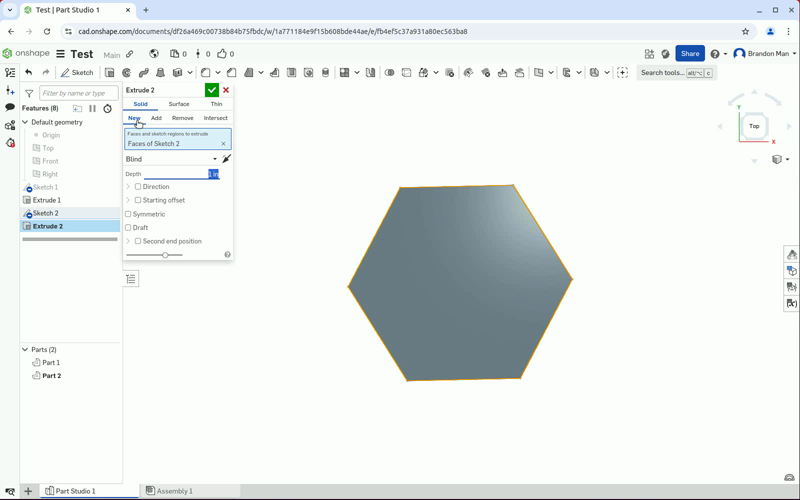
text(15.646)
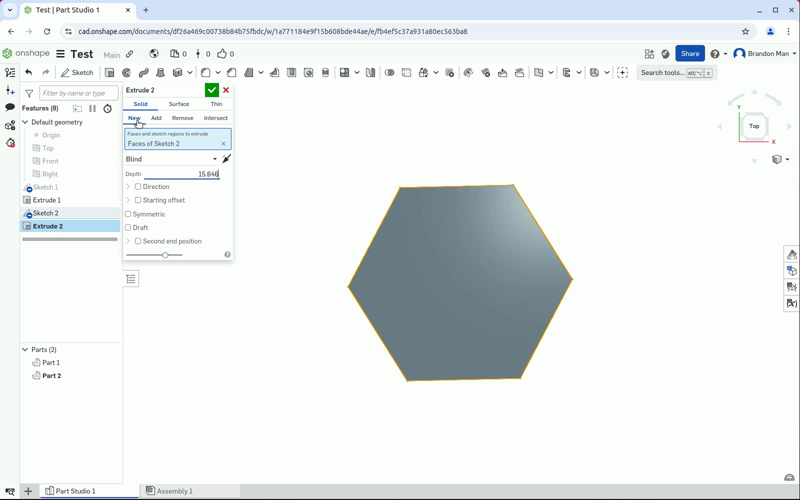
key(enter)
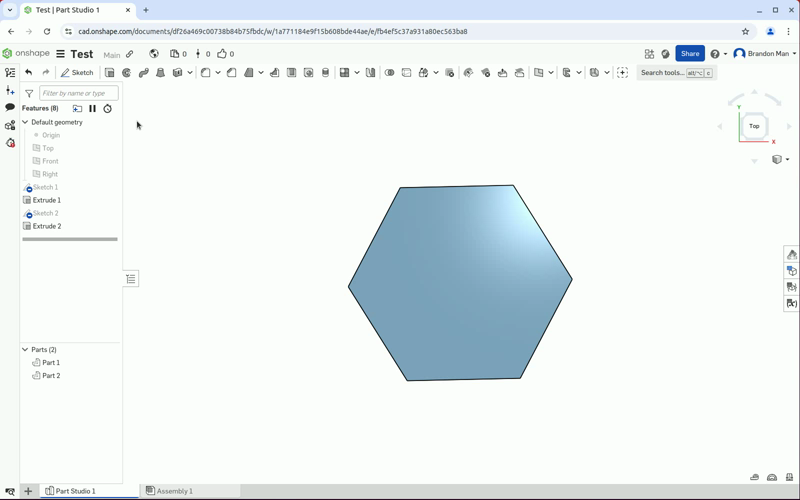
key(shift+h)
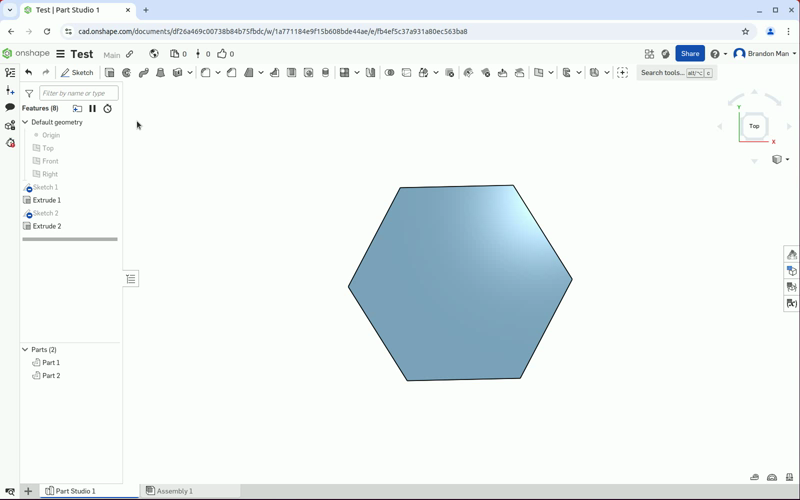
key(shift+h)
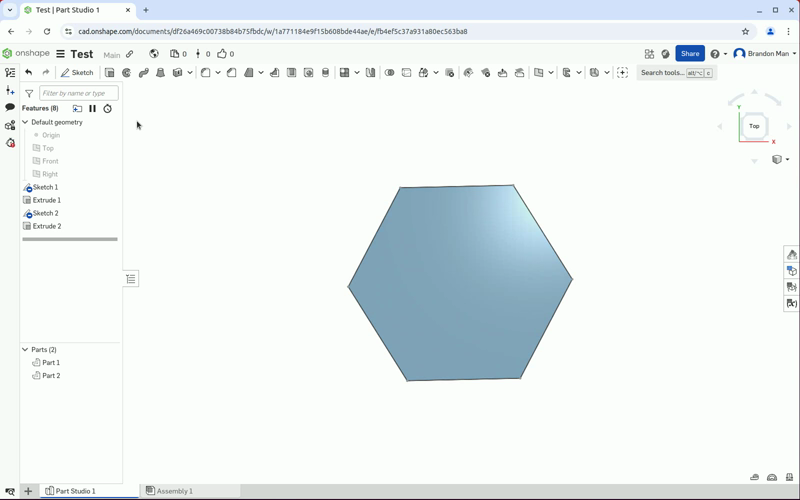
key(shift+7)
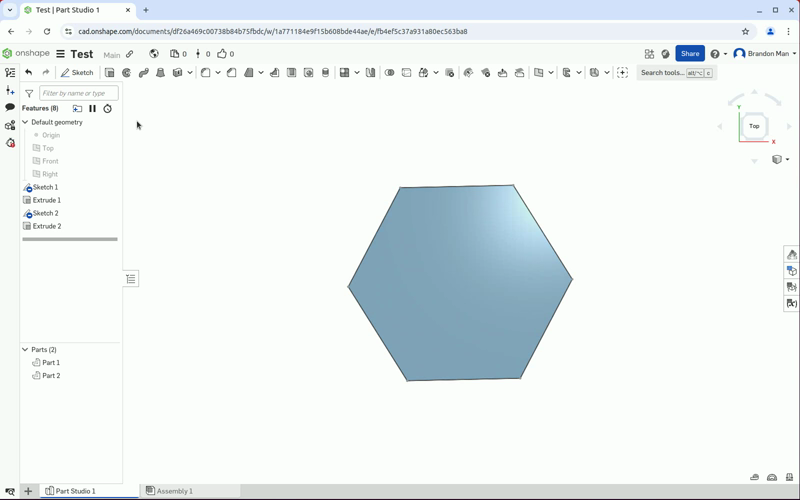
key(up, 3)
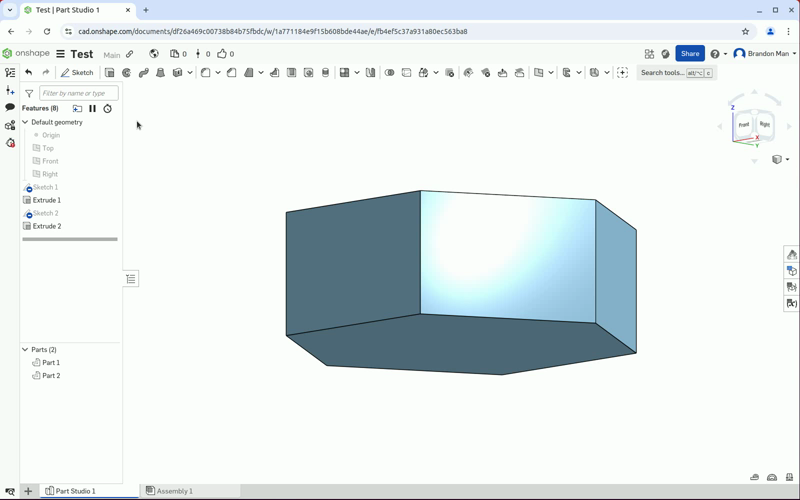
key(left, 3)
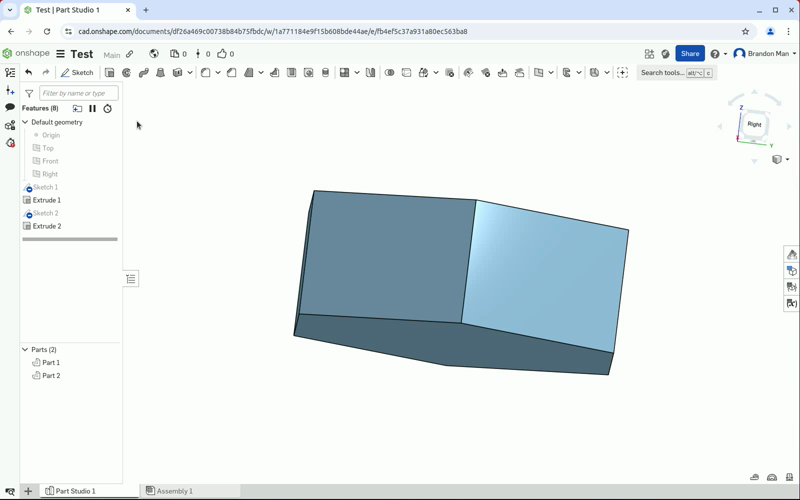
key(right, 3)
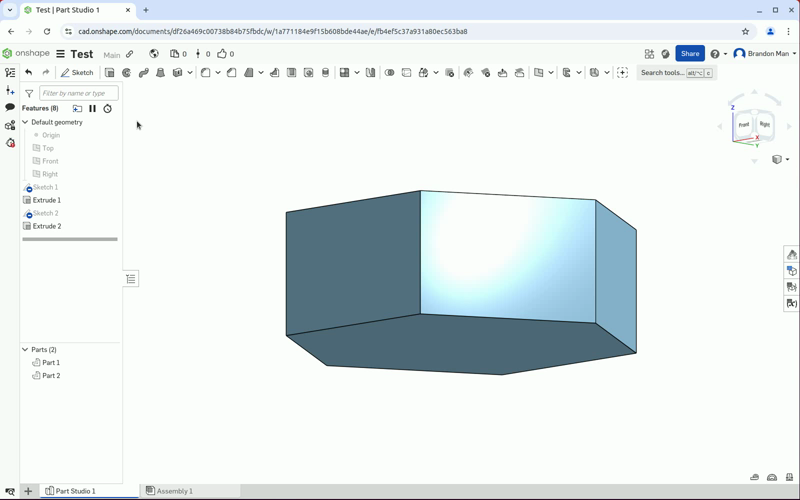
key(down, 3)
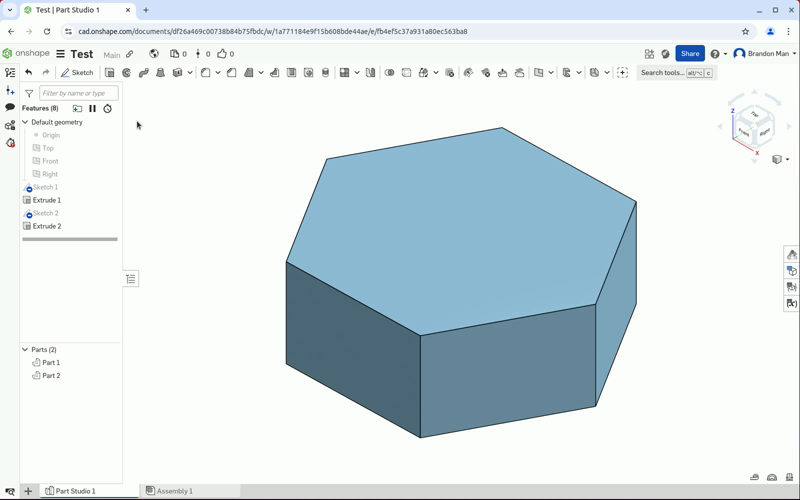
mouse_move(73, 189)
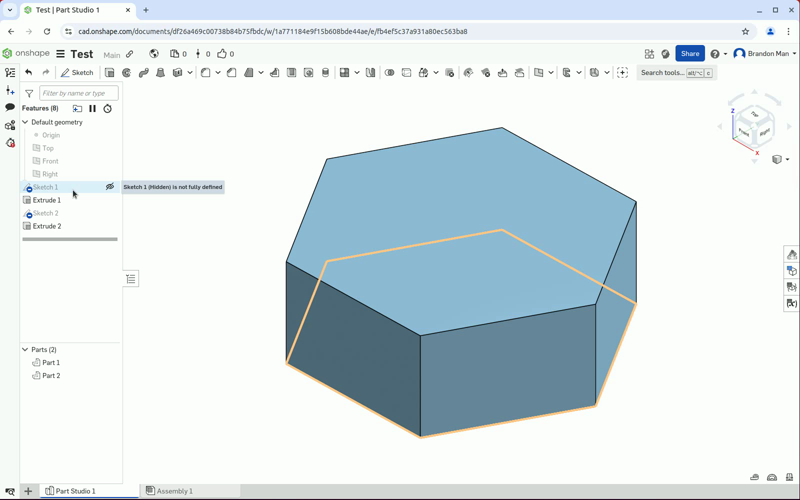
click(73, 189)